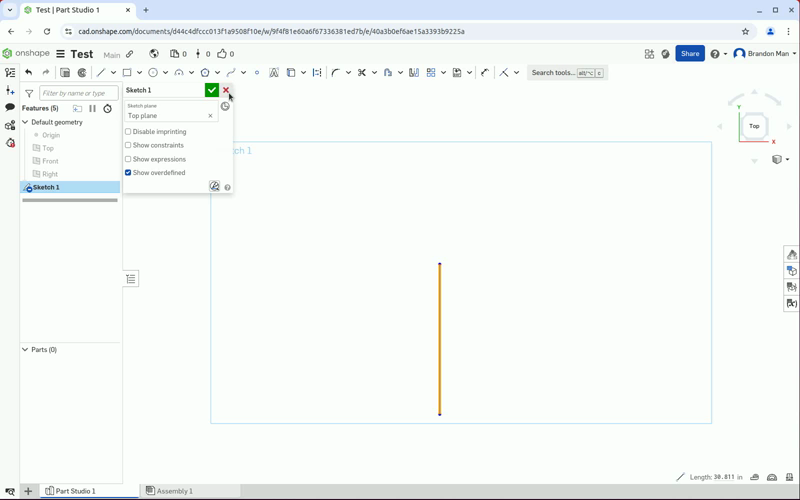
key(shift+h)
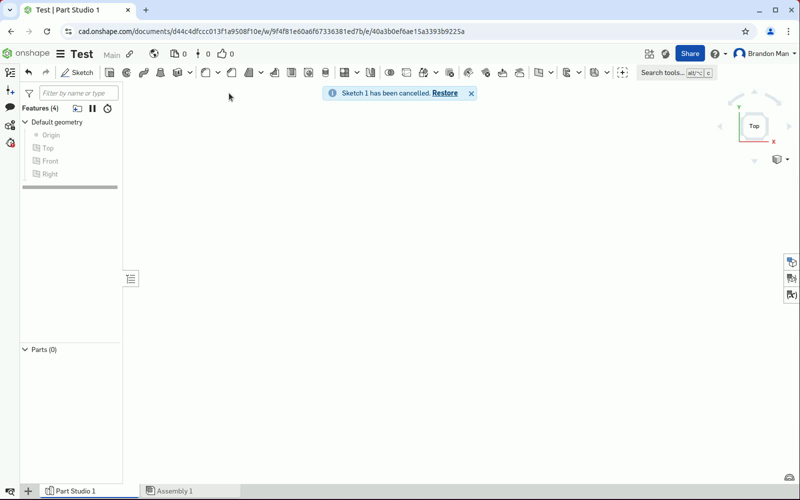
mouse_move(73, 352)
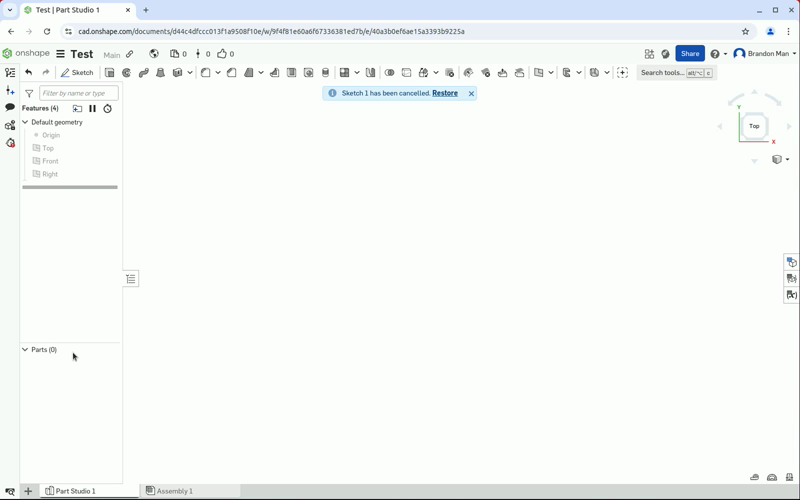
key(y)
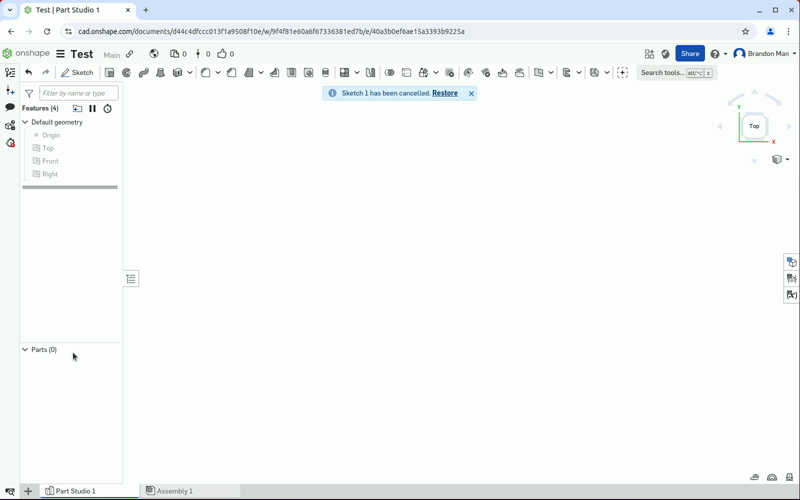
key(shift+p)
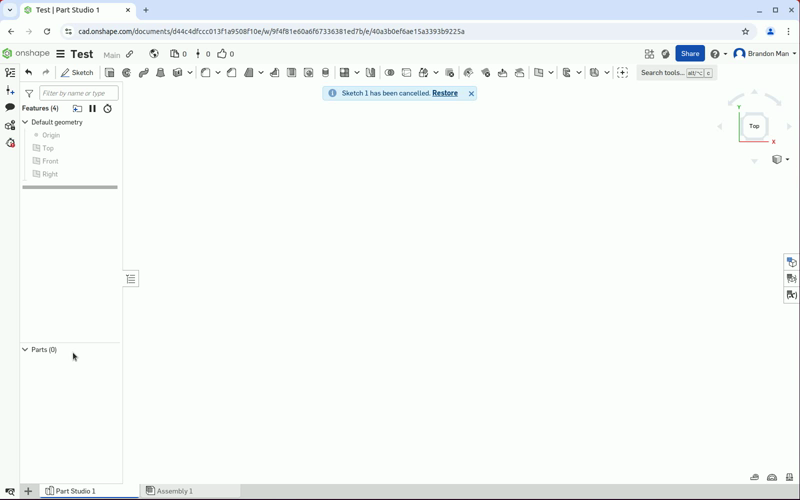
key(space)
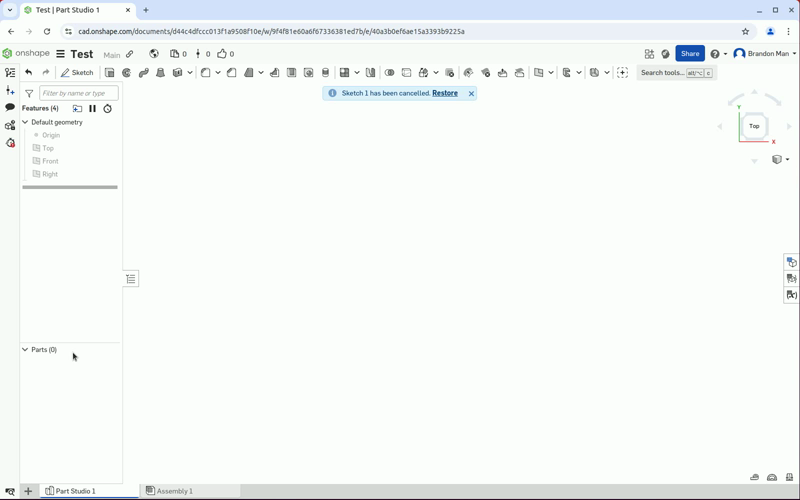
key_down(shift)
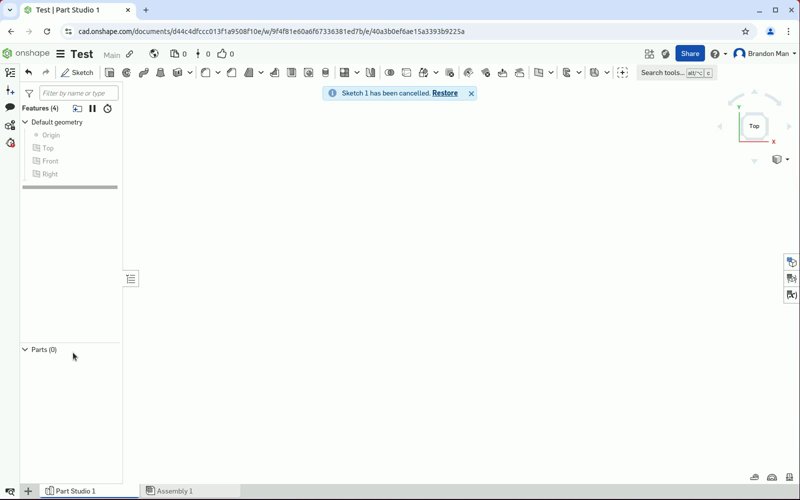
key(up)
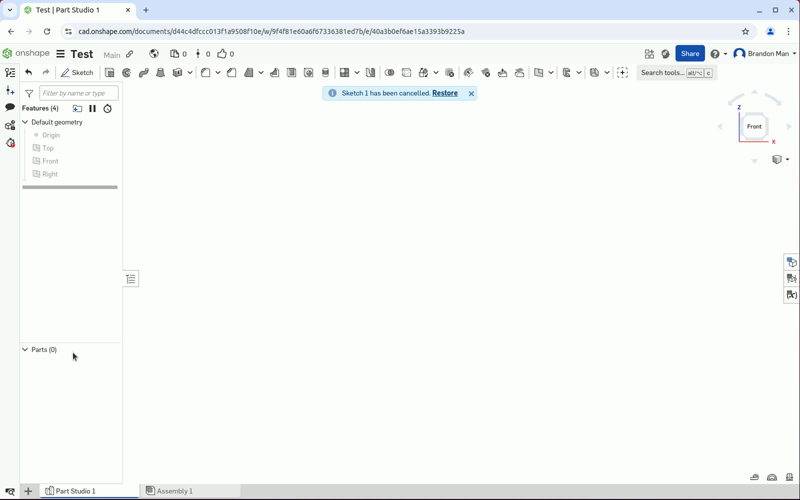
key_up(shift)
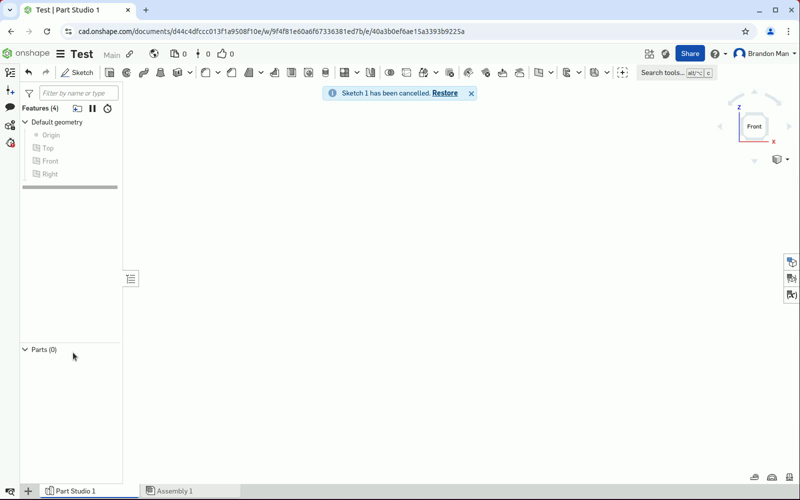
mouse_move(73, 352)
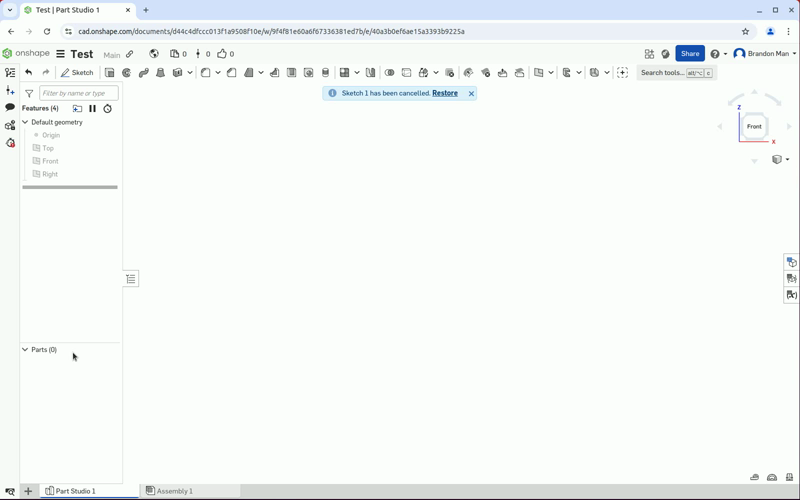
key(shift+y)
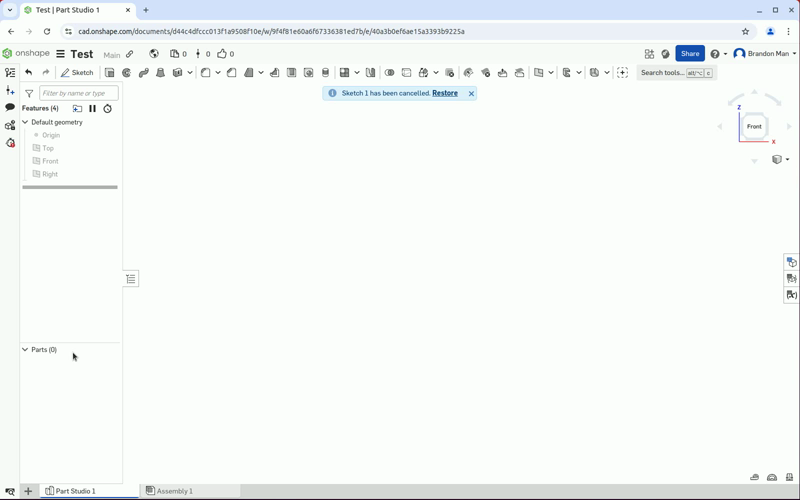
key(shift+s)
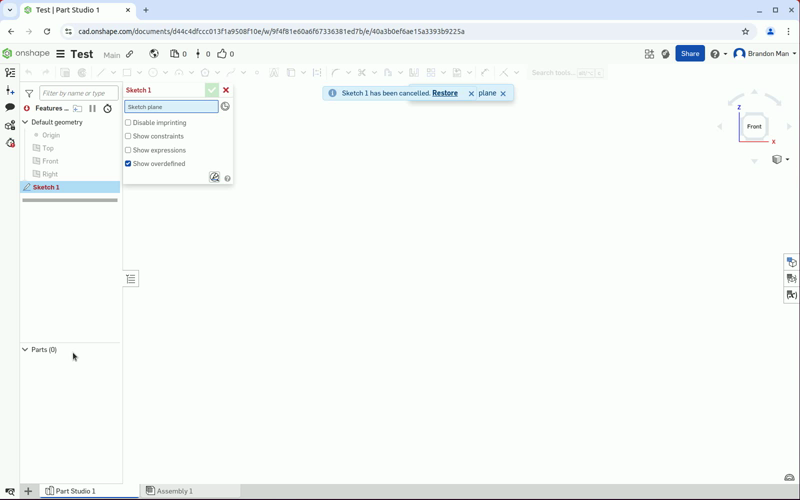
mouse_move(73, 163)
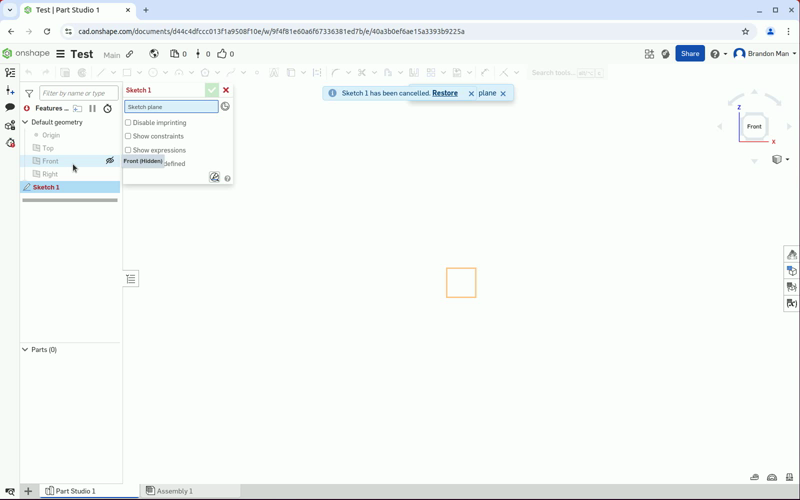
click(73, 163)
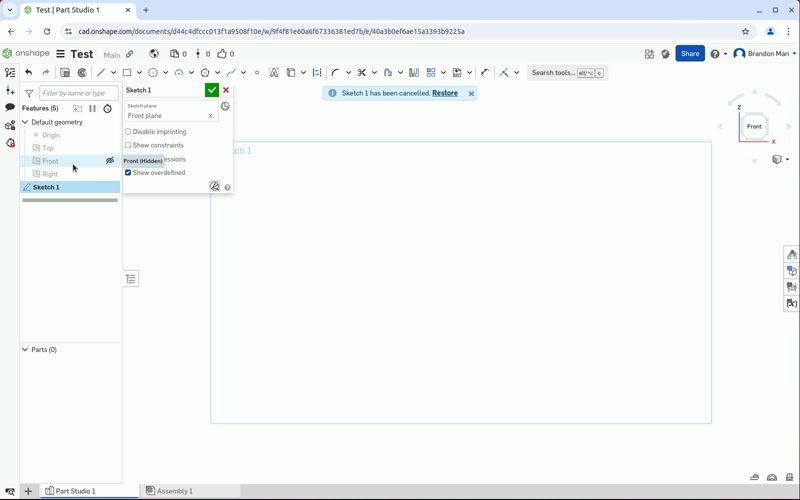
mouse_move(73, 352)
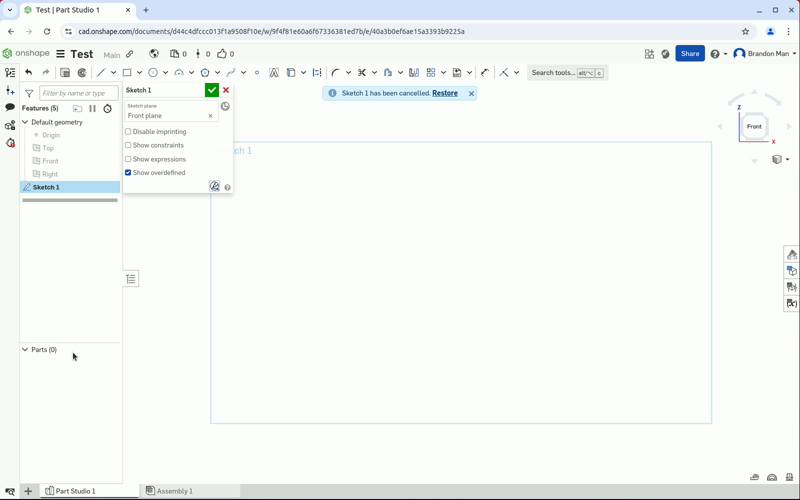
key(y)
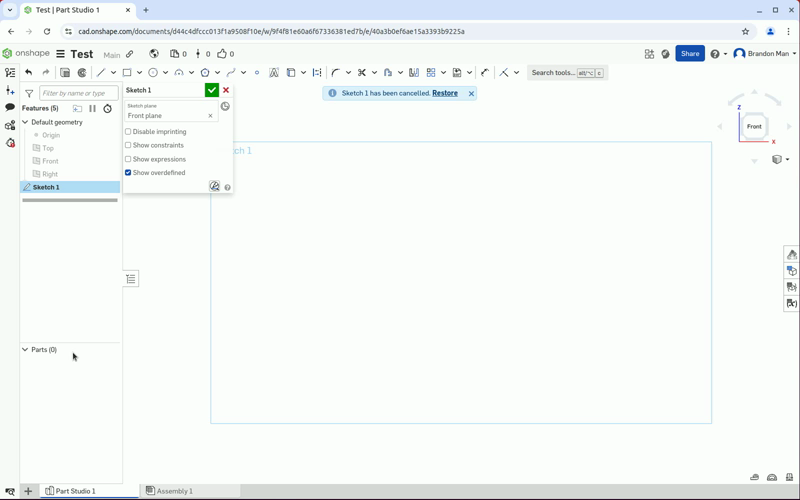
key(l)
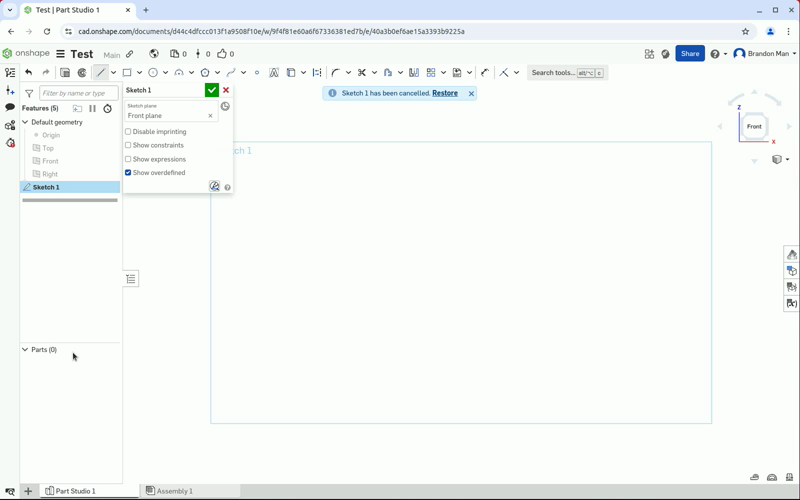
key_down(shift)
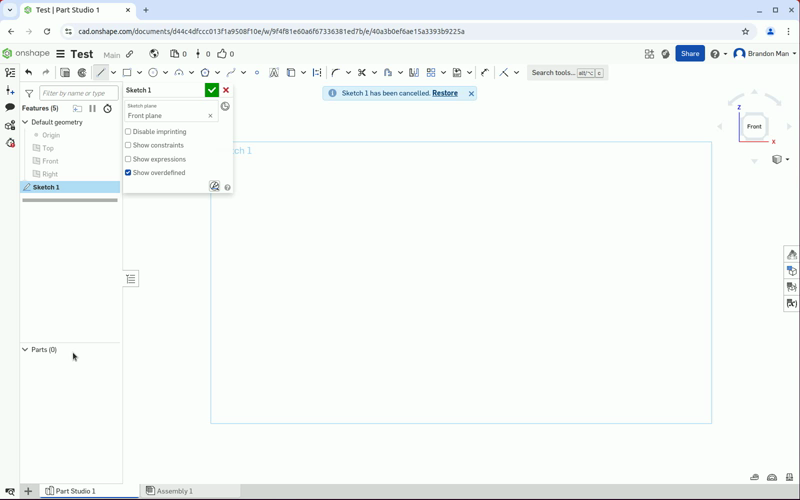
mouse_move(460, 282)
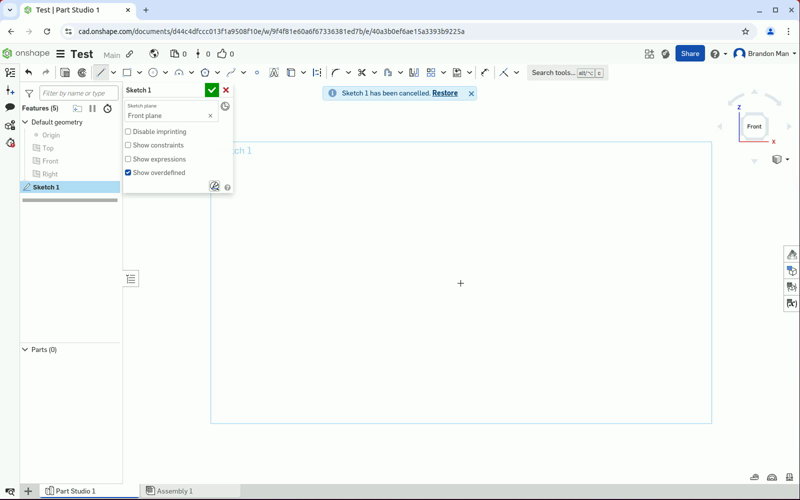
click(460, 282)
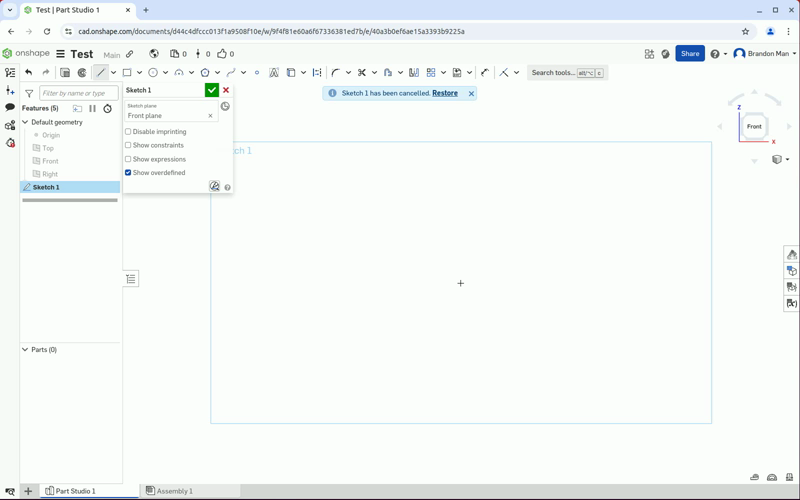
key_up(shift)
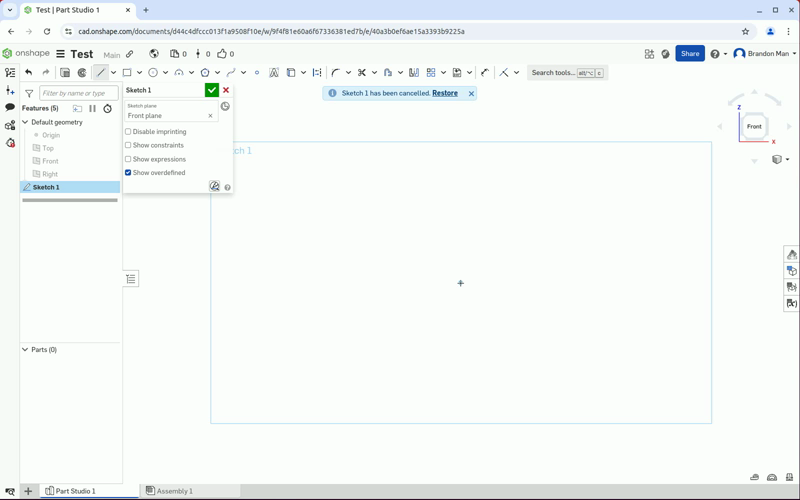
key_down(shift)
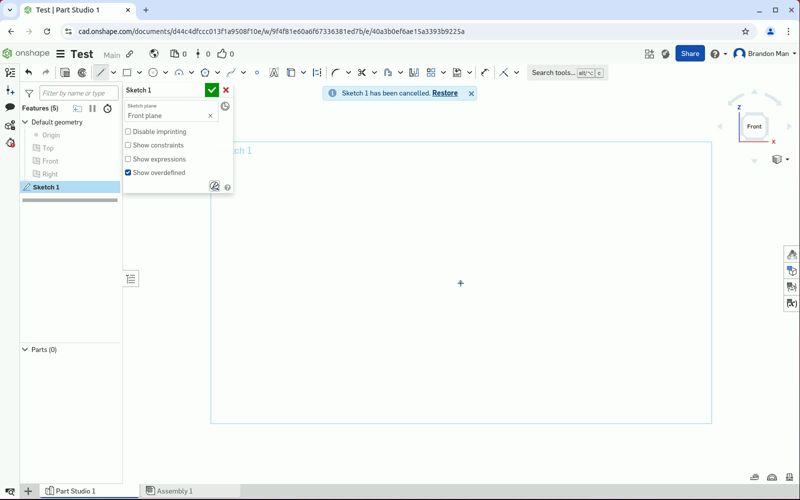
mouse_move(573, 282)
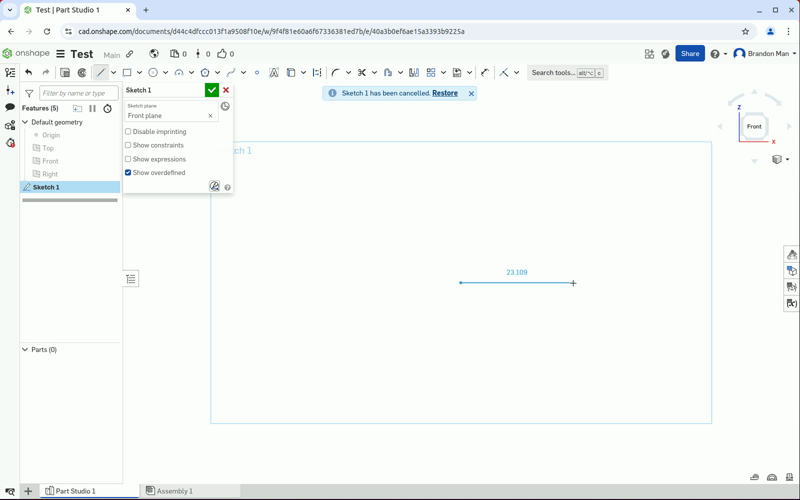
click(573, 282)
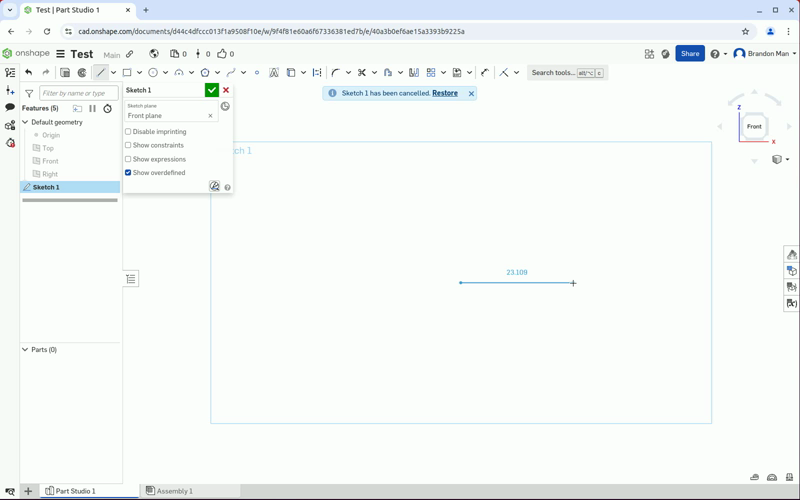
key_up(shift)
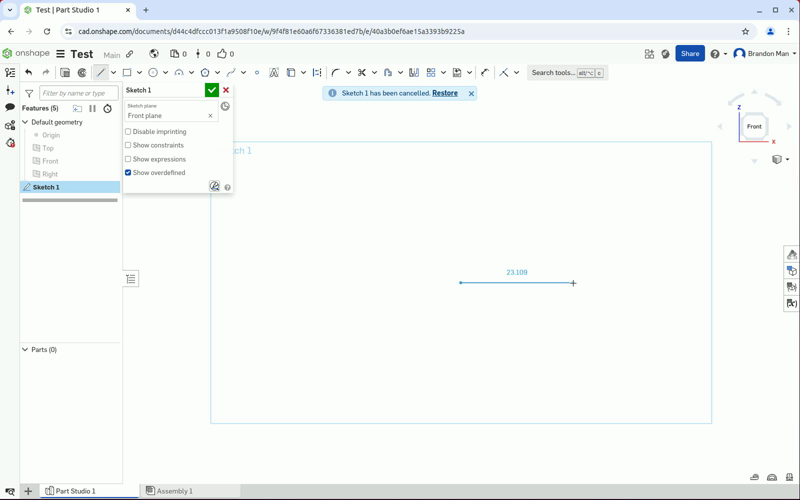
key_down(shift)
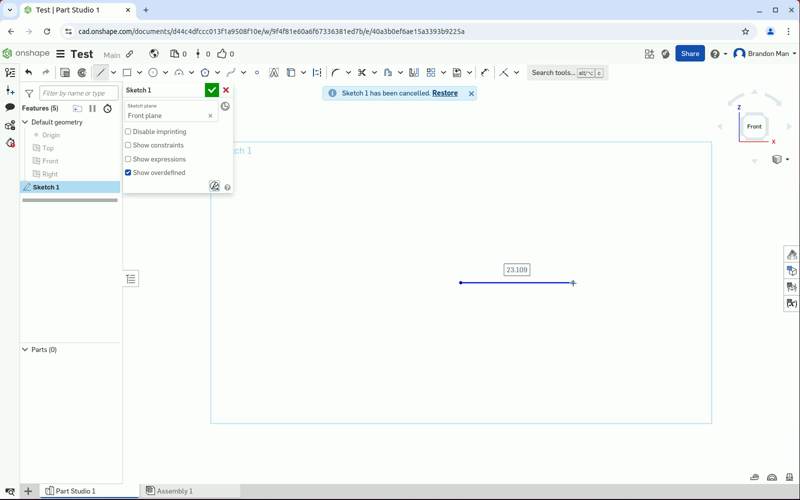
mouse_move(573, 176)
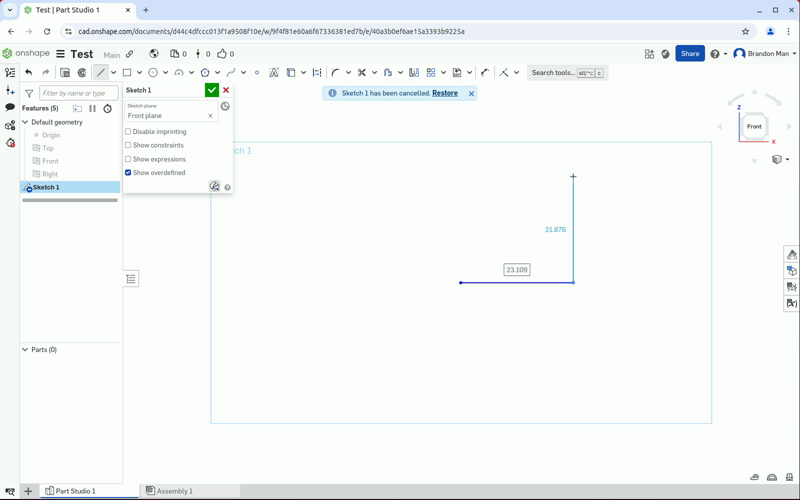
click(573, 176)
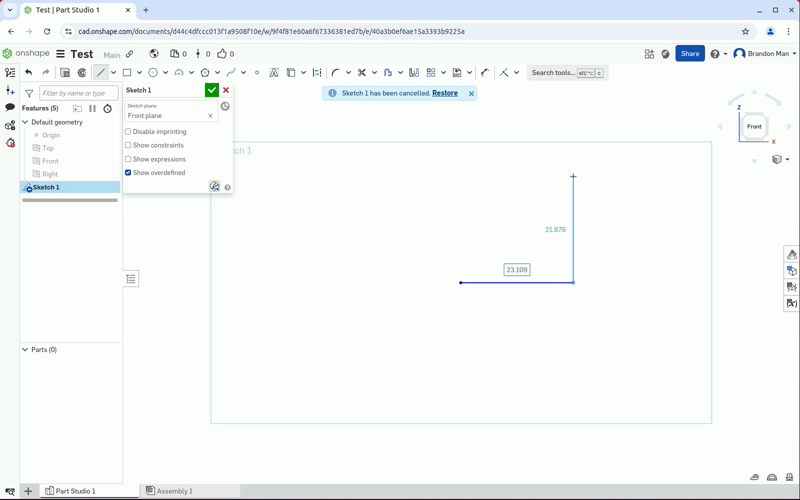
key_up(shift)
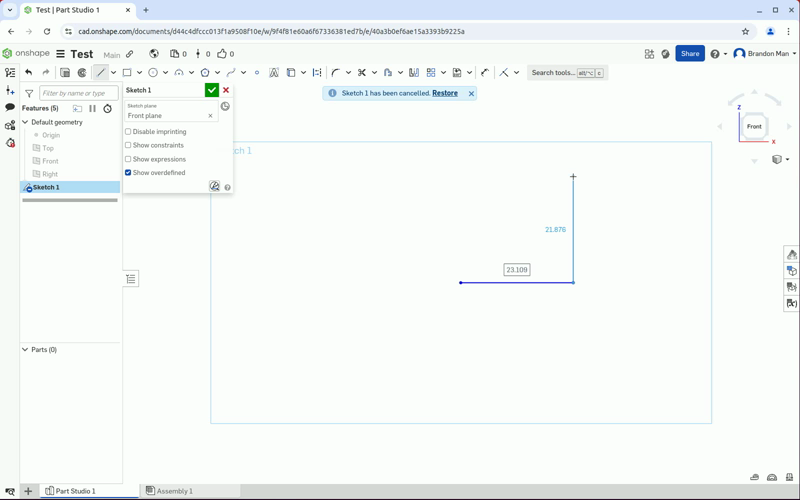
key_down(shift)
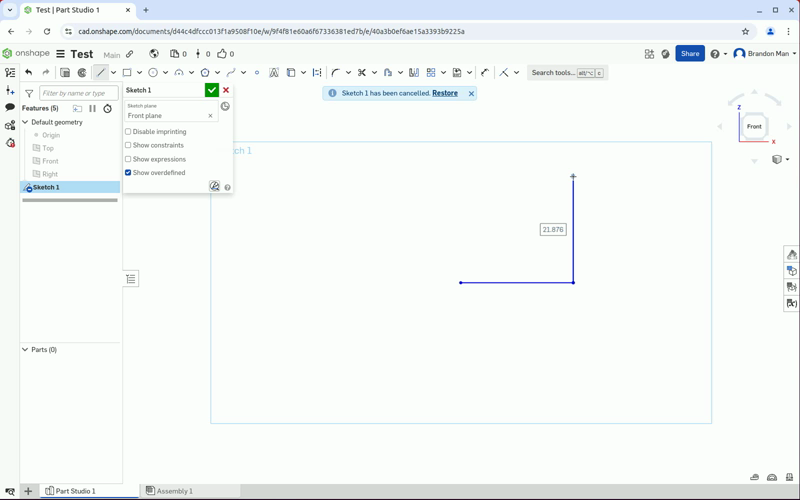
mouse_move(460, 176)
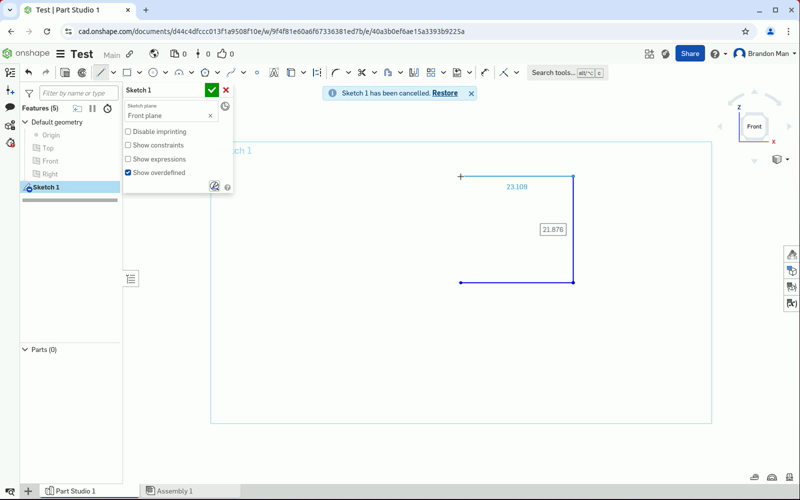
click(460, 176)
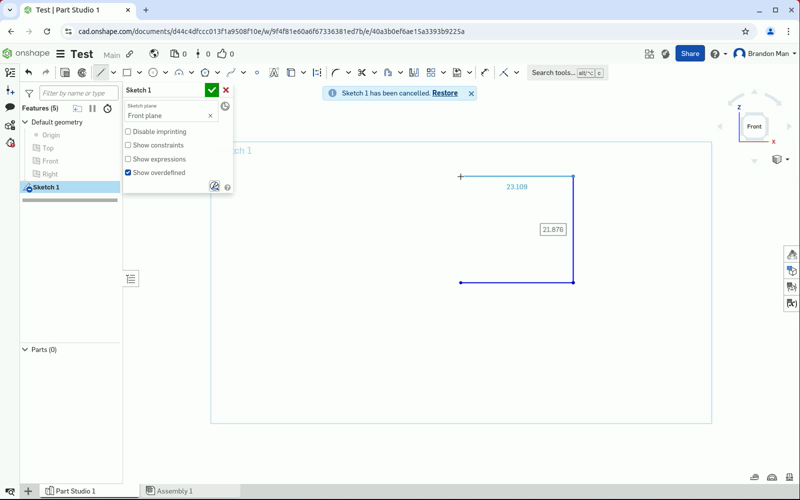
key_up(shift)
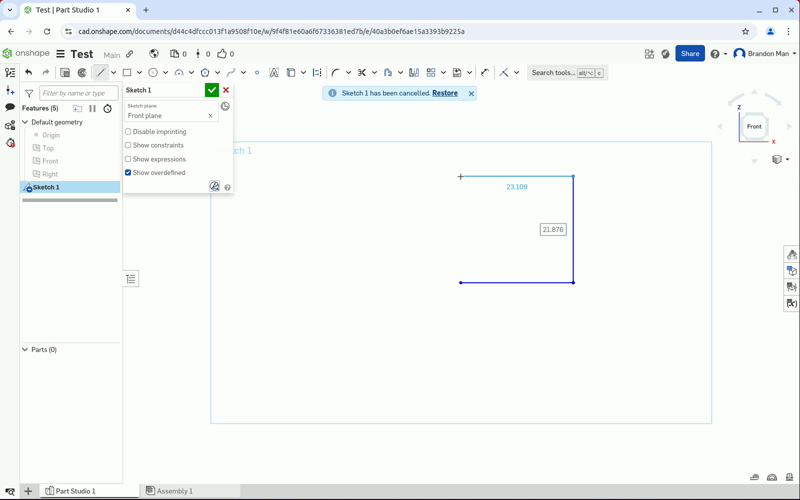
key_down(shift)
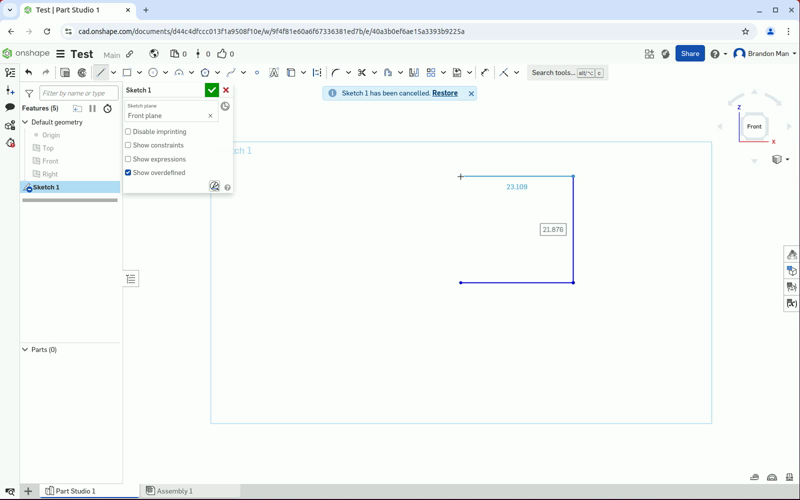
mouse_move(460, 282)
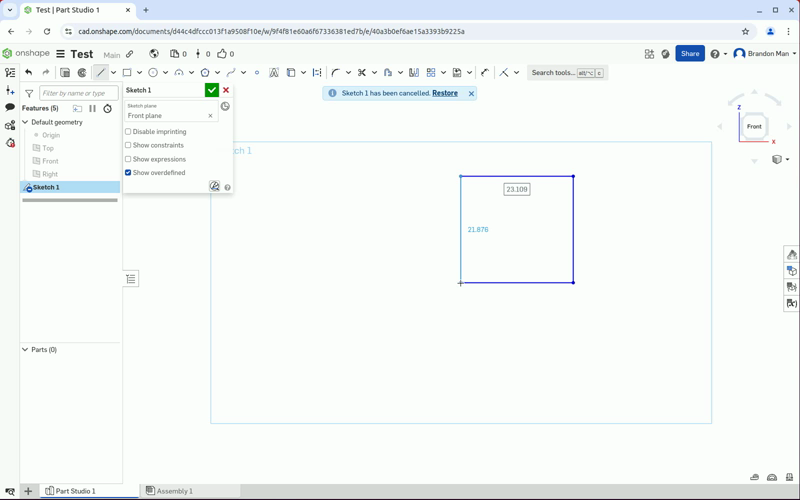
key_up(shift)
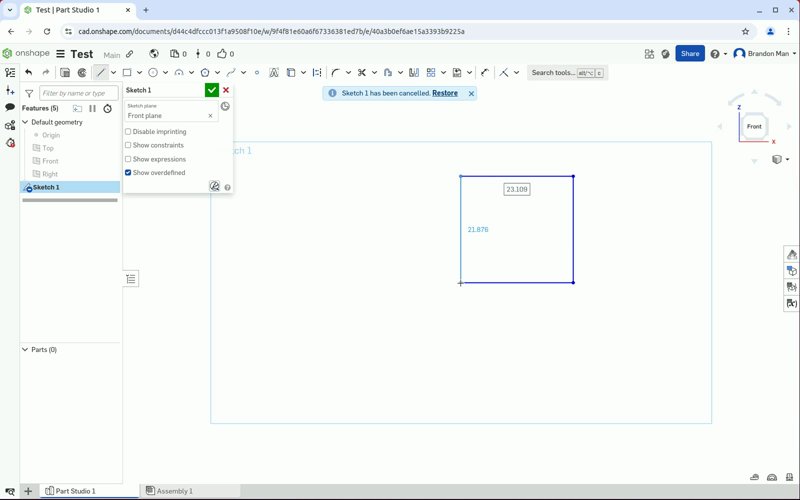
click(460, 282)
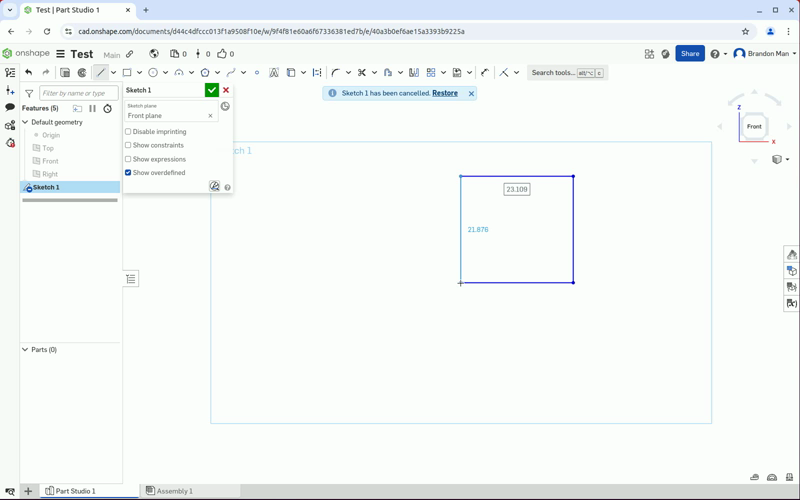
key(esc)
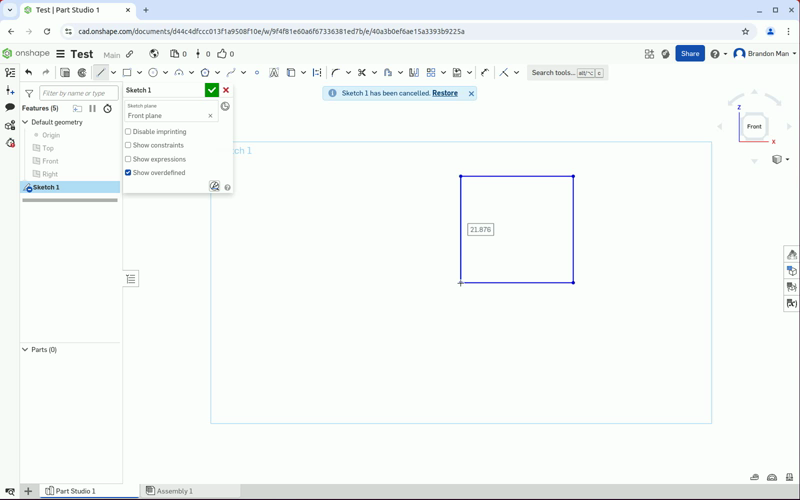
mouse_move(540, 230)
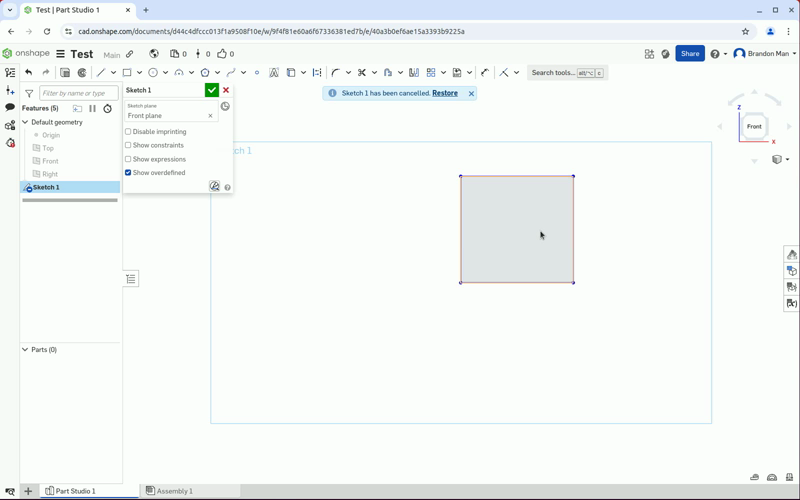
click(540, 230)
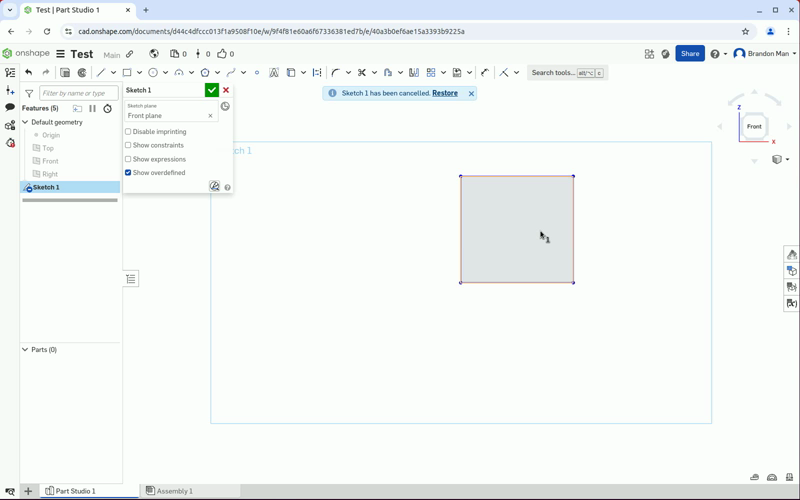
mouse_move(73, 352)
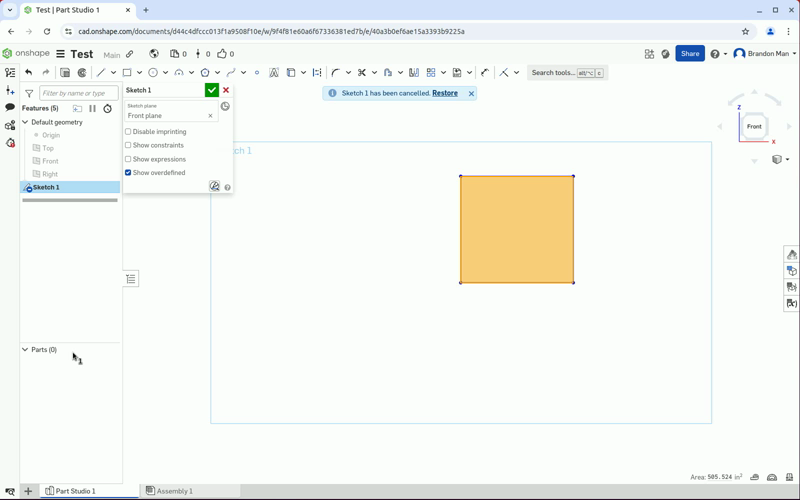
key(shift+y)
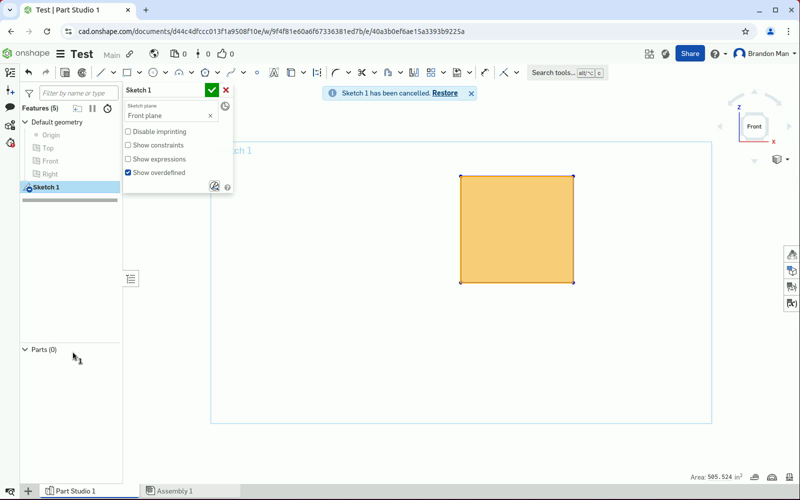
key(shift+e)
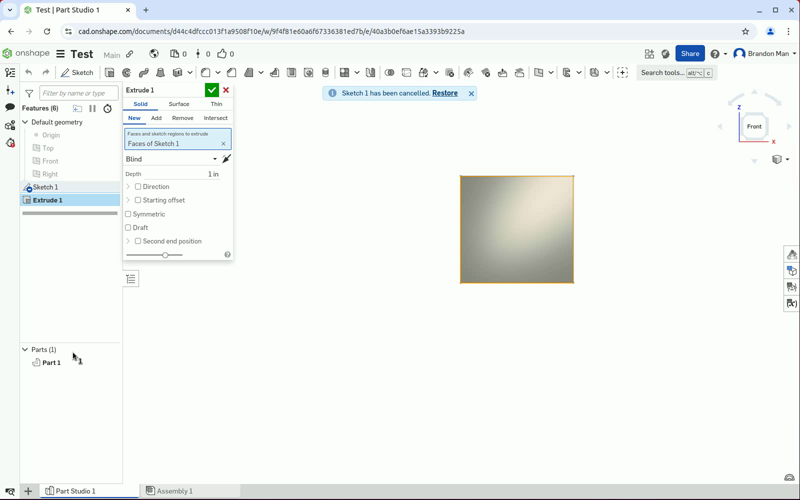
mouse_move(143, 106)
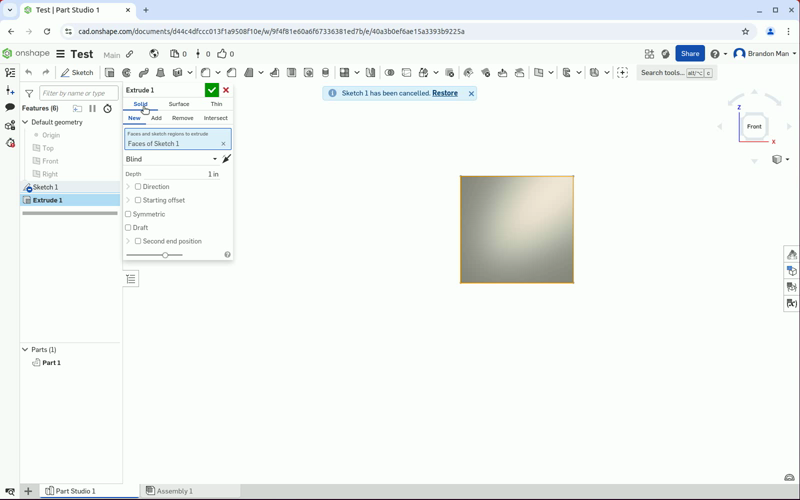
click(143, 106)
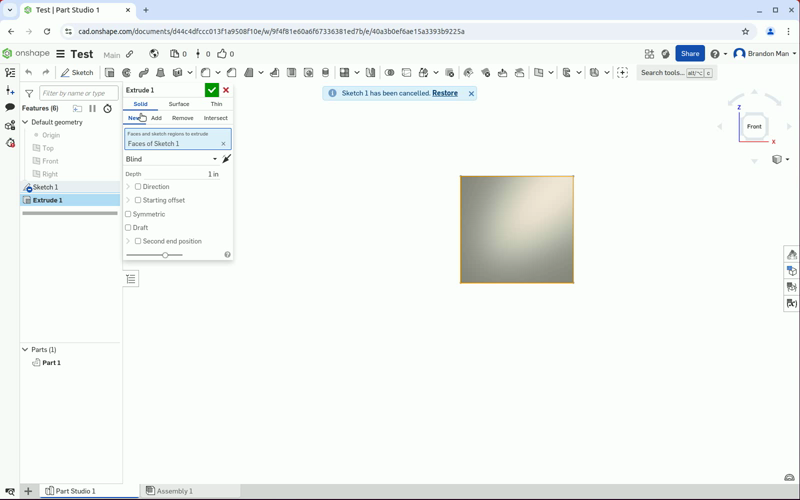
mouse_move(137, 120)
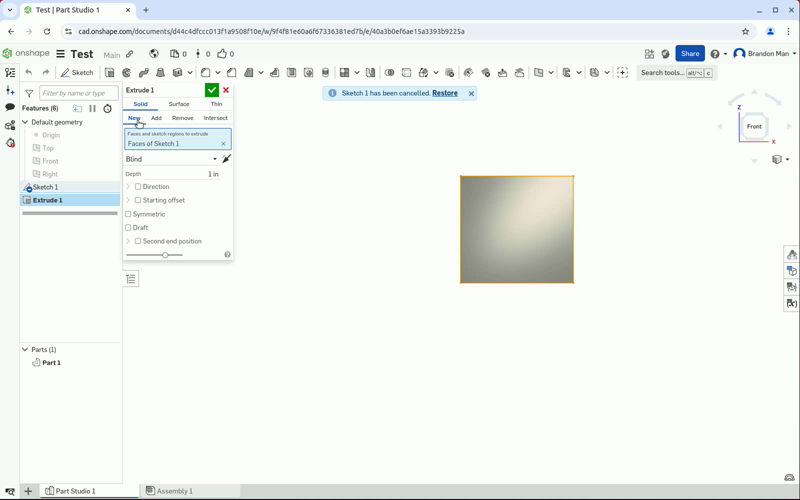
click(137, 120)
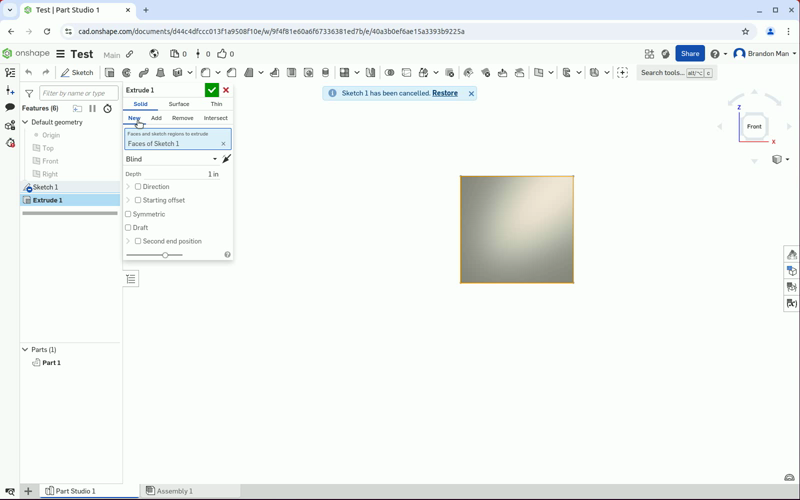
key(tab, 4)
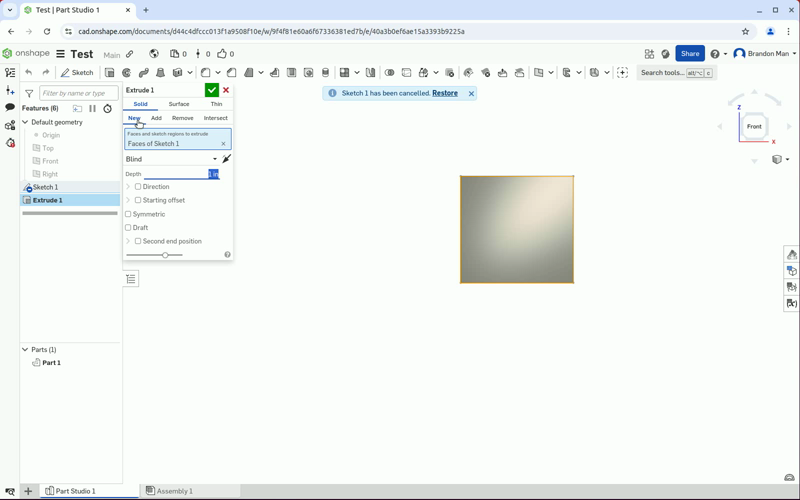
text(15.405)
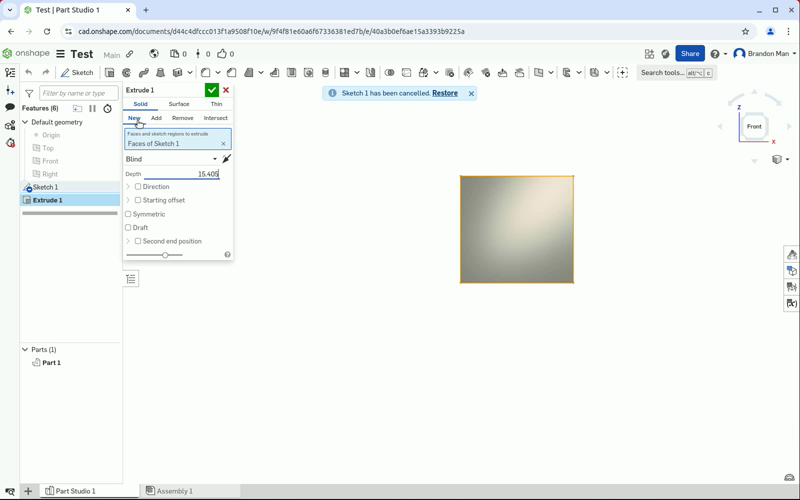
key(enter)
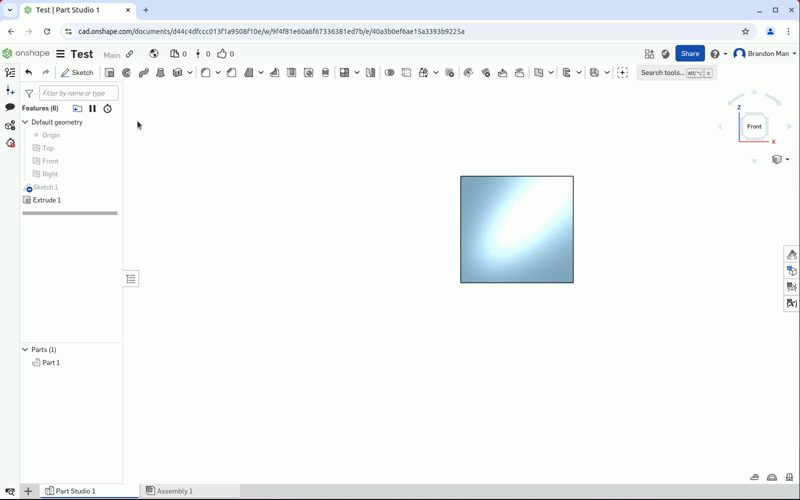
key(shift+h)
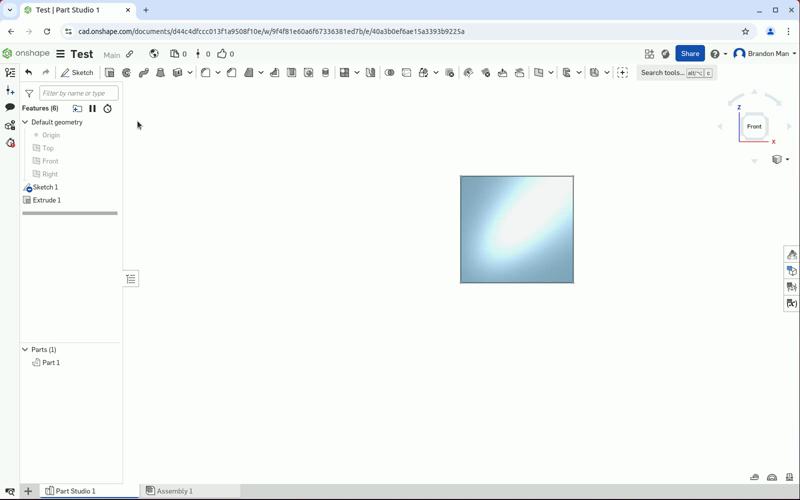
key(shift+h)
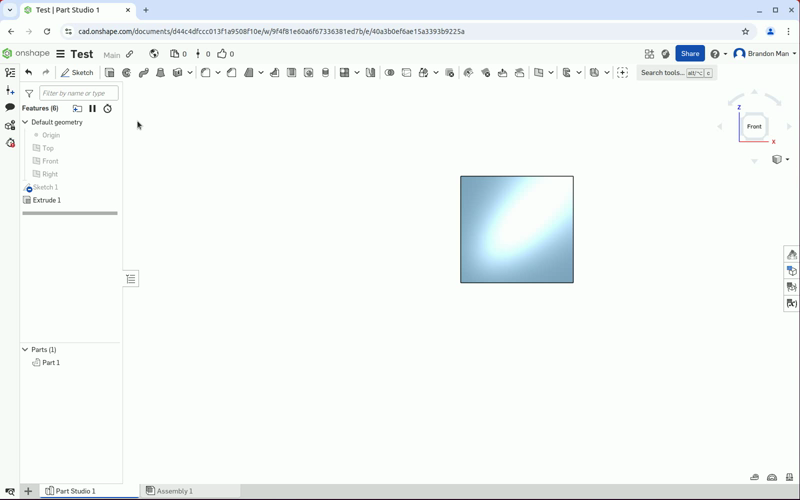
mouse_move(73, 189)
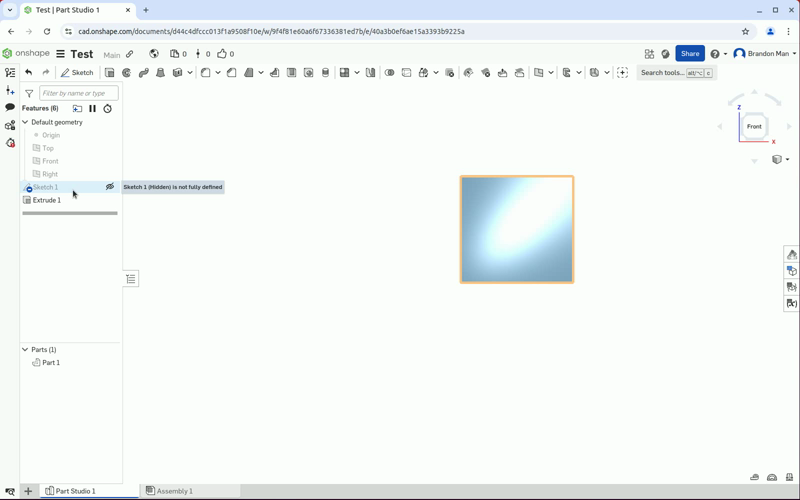
click(73, 189)
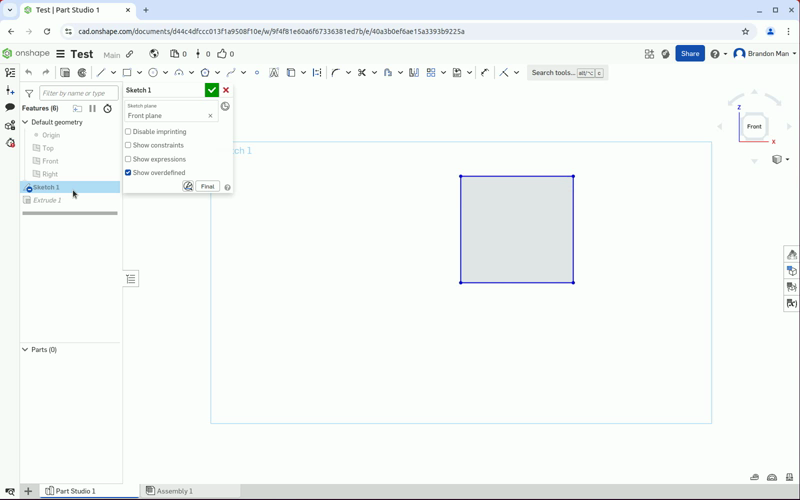
mouse_move(229, 92)
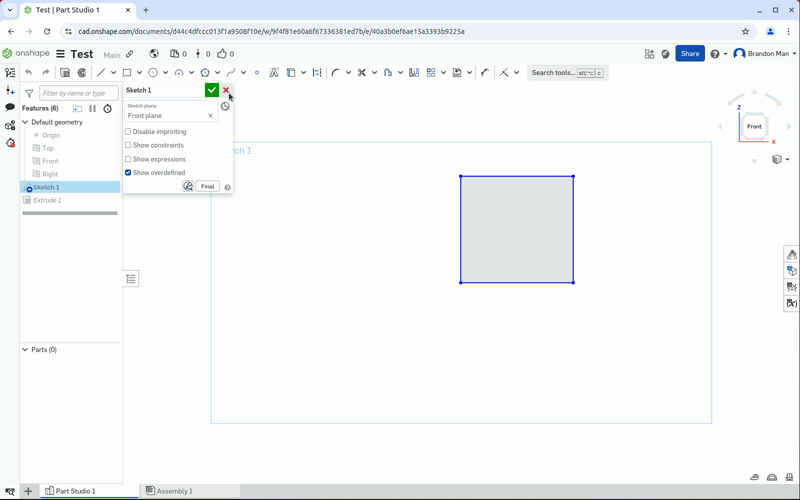
click(229, 92)
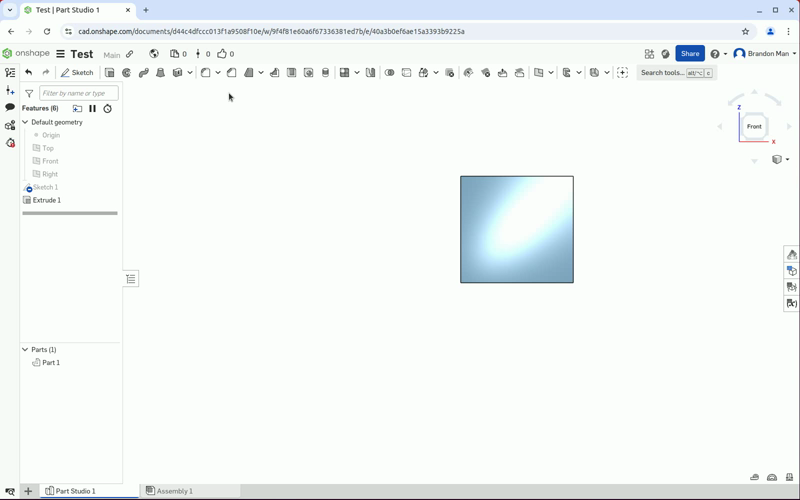
mouse_move(541, 75)
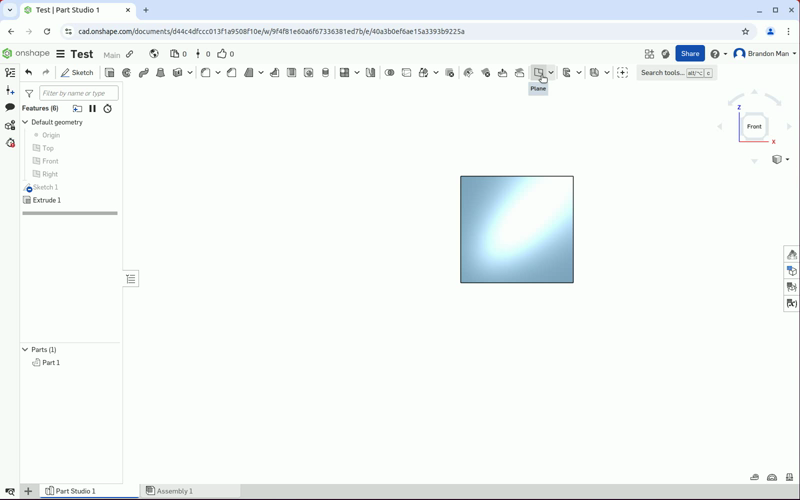
click(541, 75)
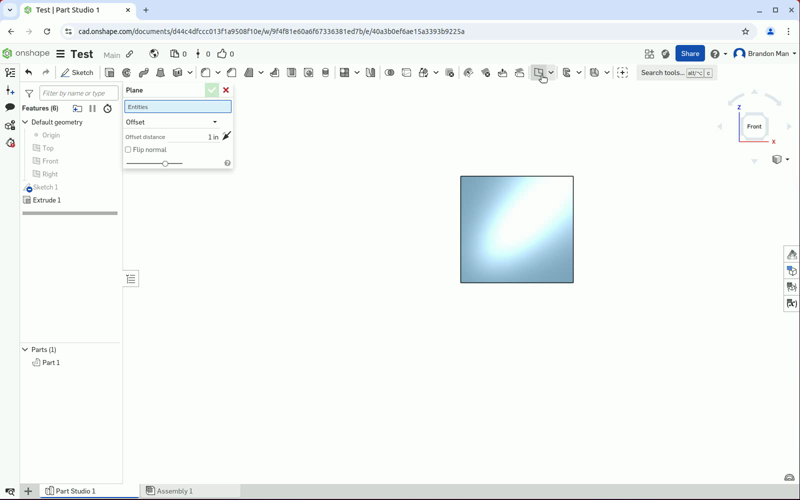
mouse_move(73, 163)
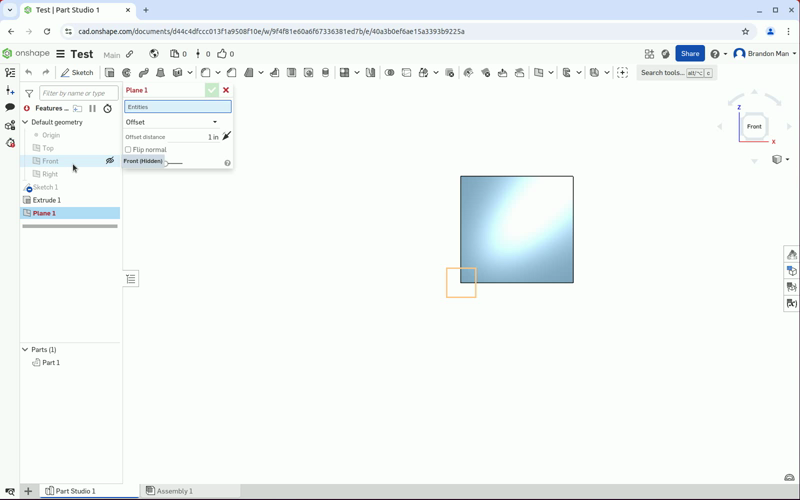
click(73, 163)
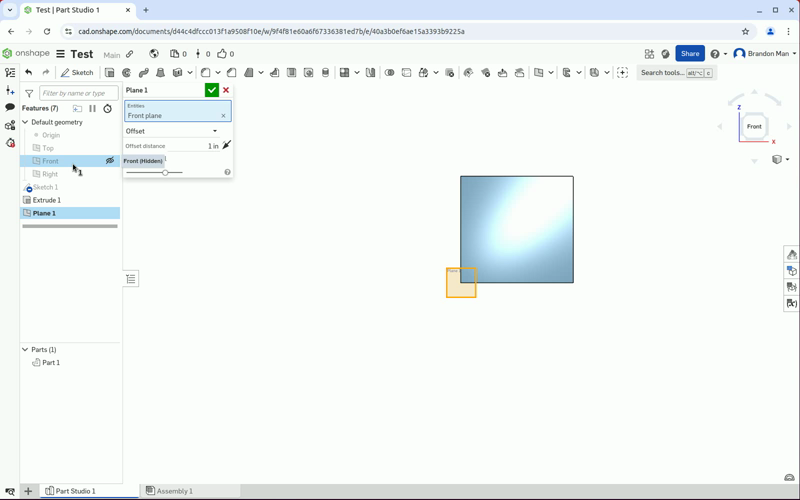
key(tab, 2)
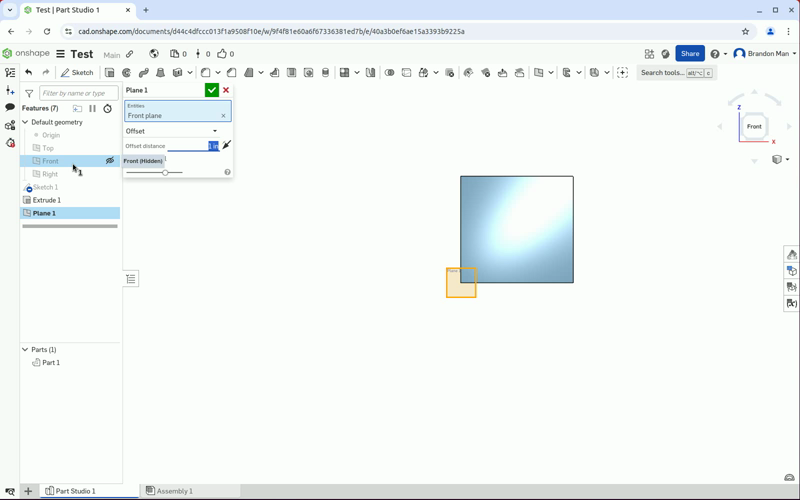
text(15.405)
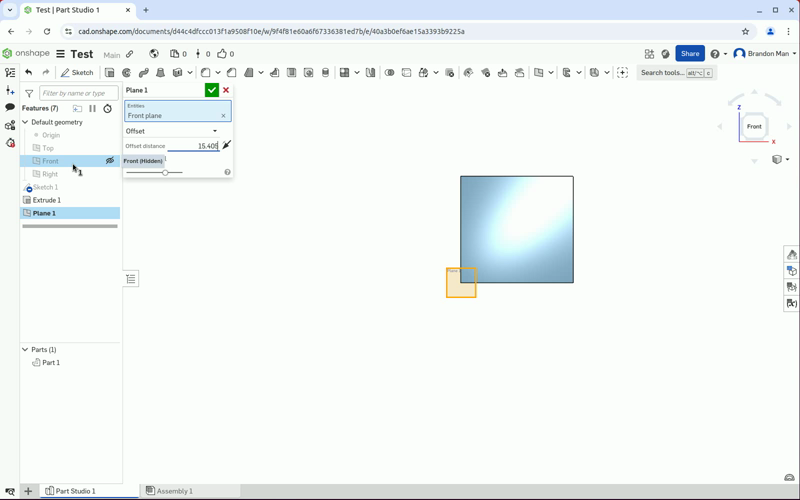
key(enter, 2)
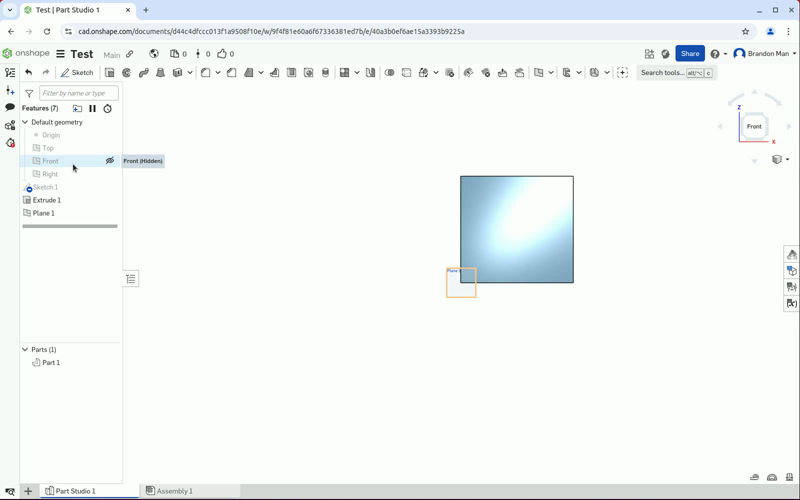
key(shift+s)
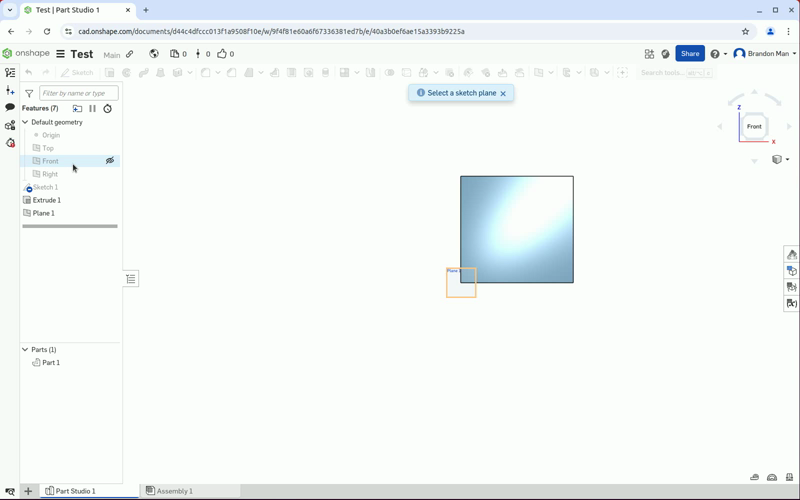
mouse_move(73, 215)
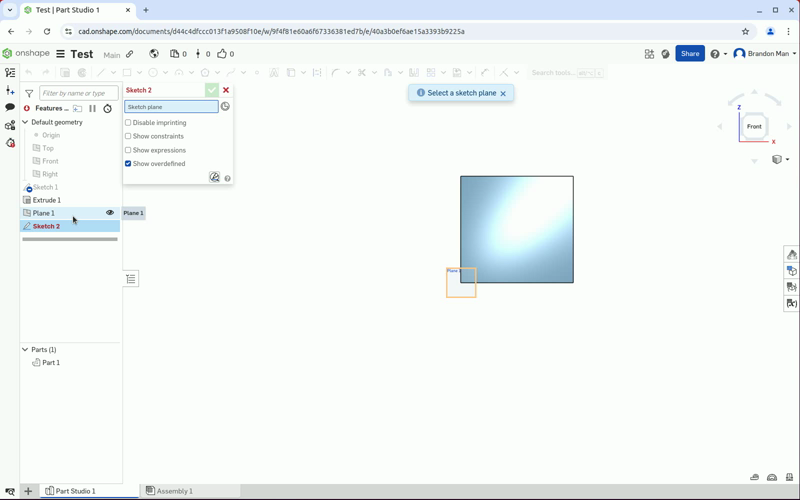
click(73, 215)
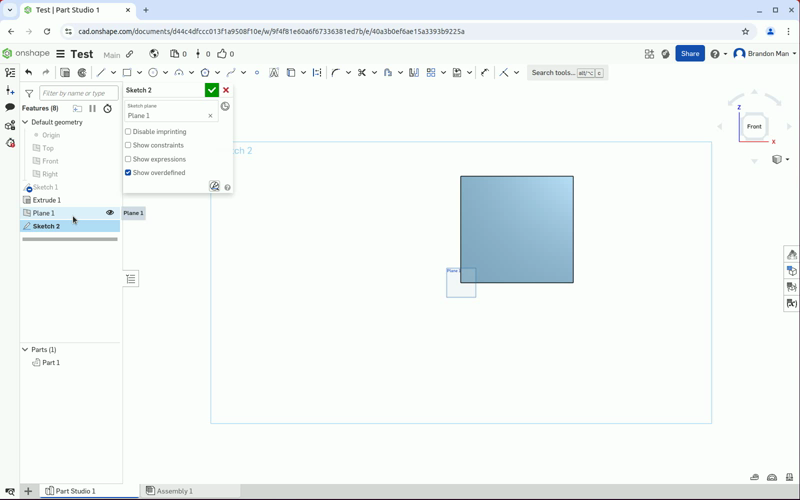
mouse_move(73, 352)
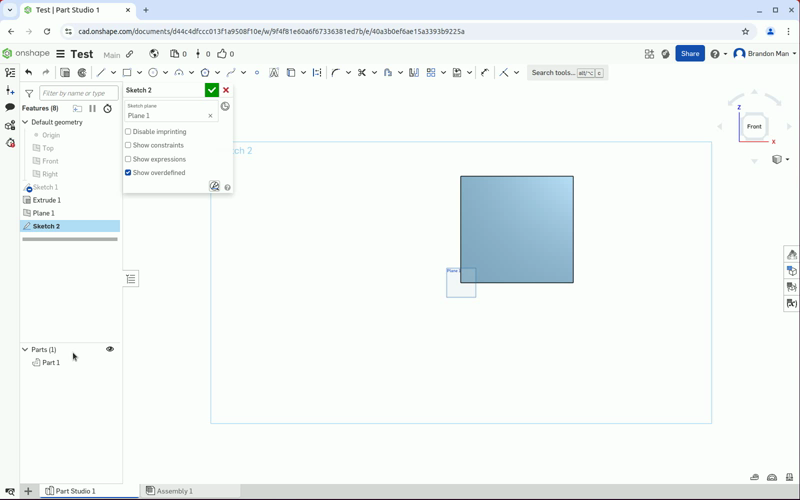
key(y)
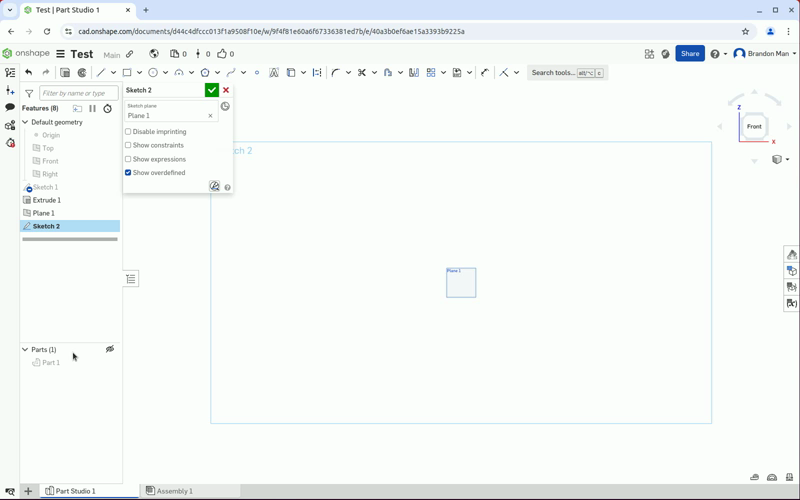
key(l)
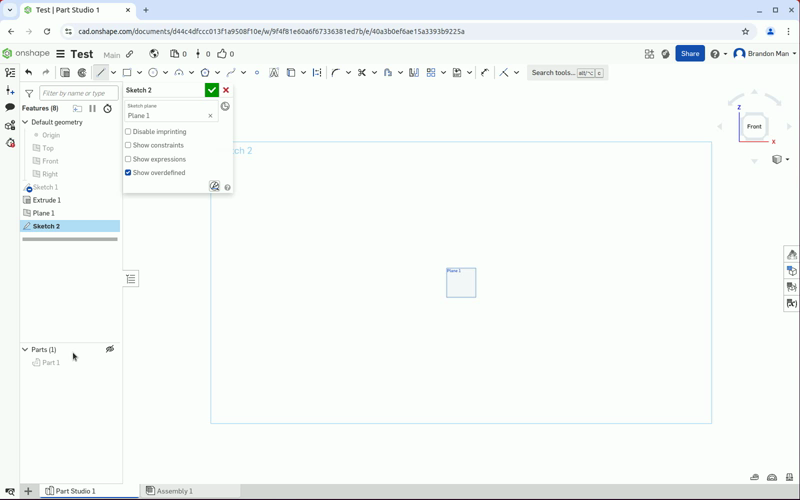
key_down(shift)
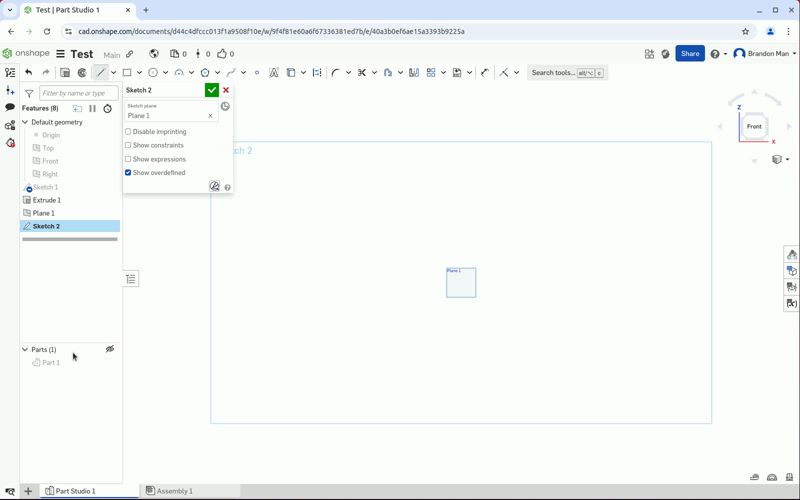
mouse_move(502, 282)
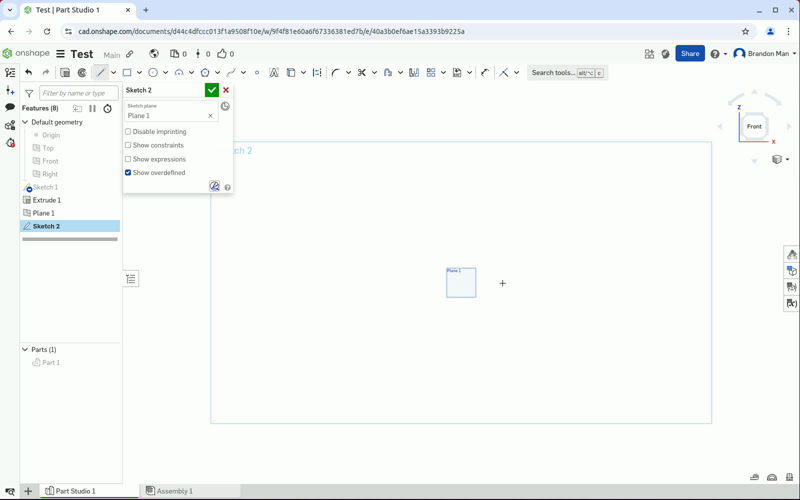
click(502, 282)
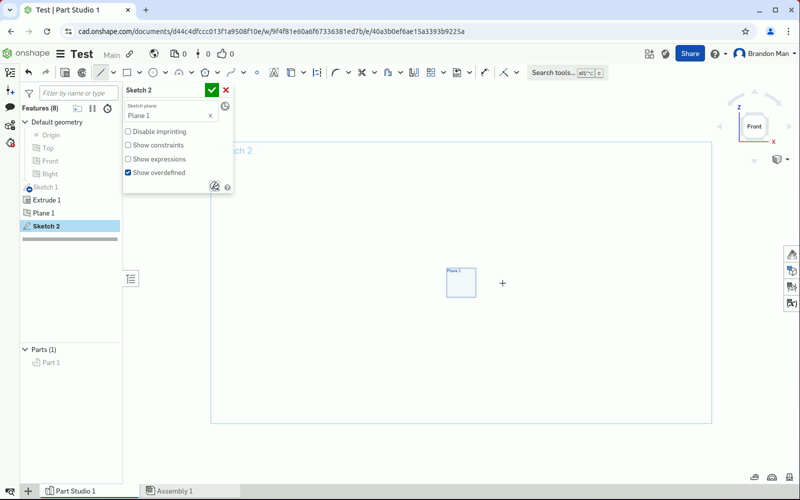
key_up(shift)
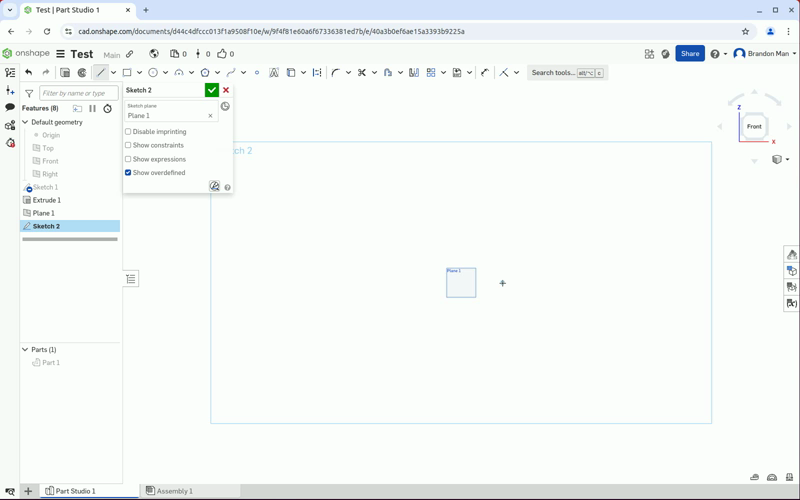
key_down(shift)
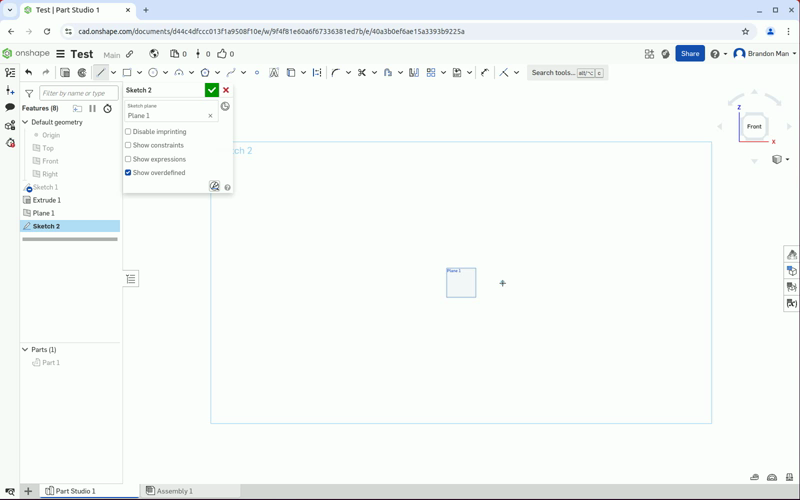
mouse_move(567, 282)
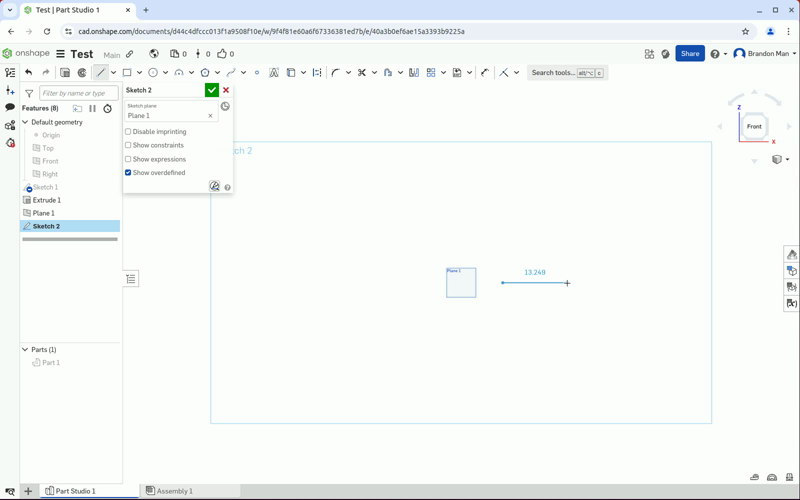
click(567, 282)
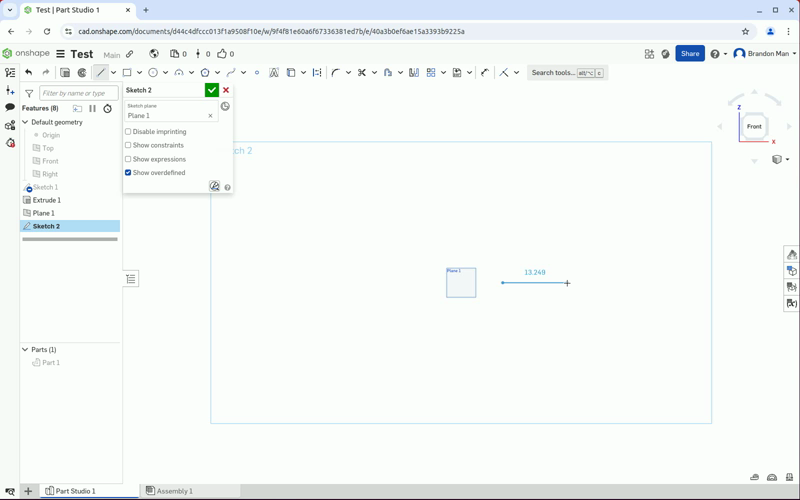
key_up(shift)
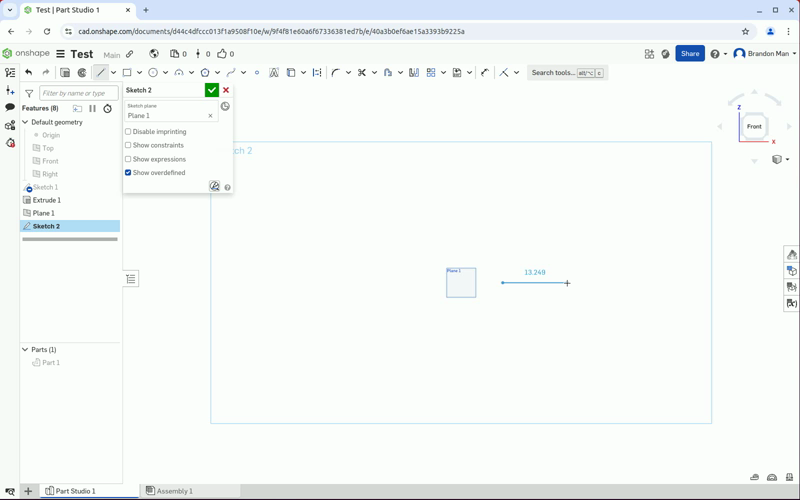
key_down(shift)
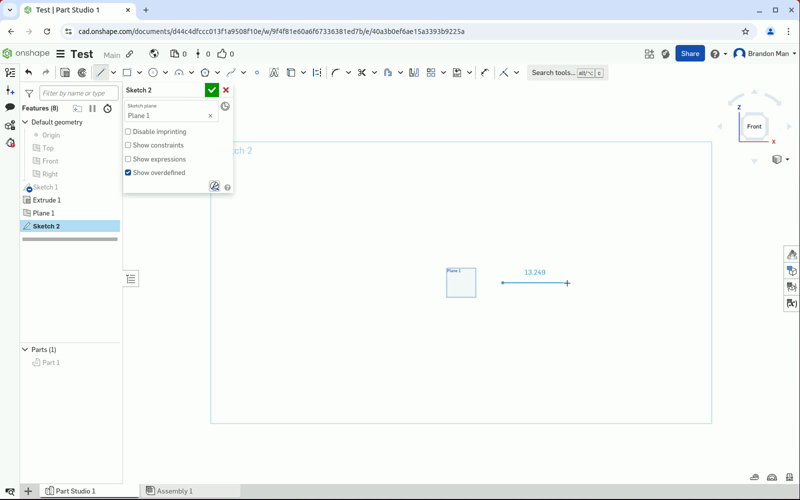
mouse_move(567, 183)
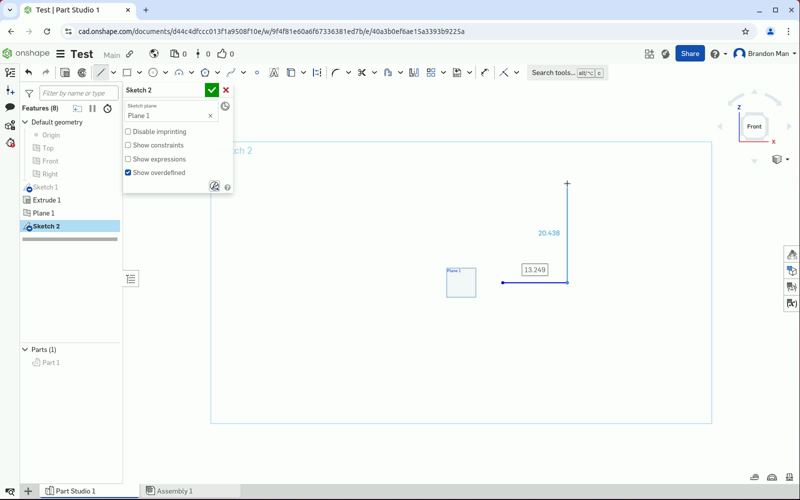
click(567, 183)
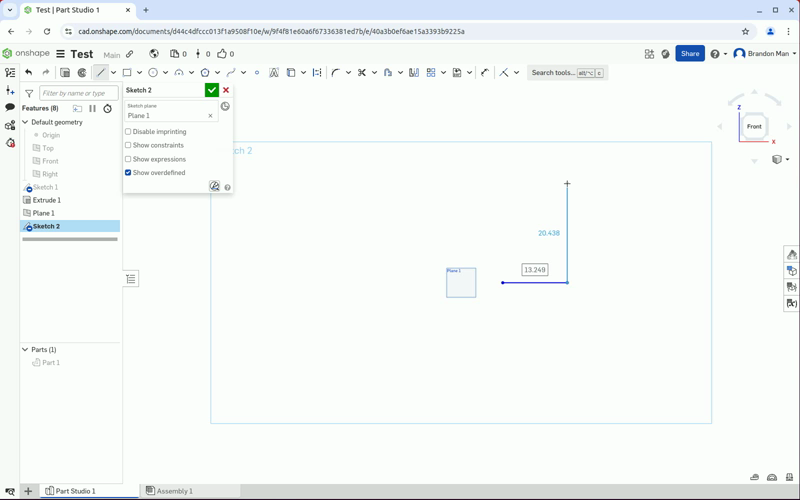
key_up(shift)
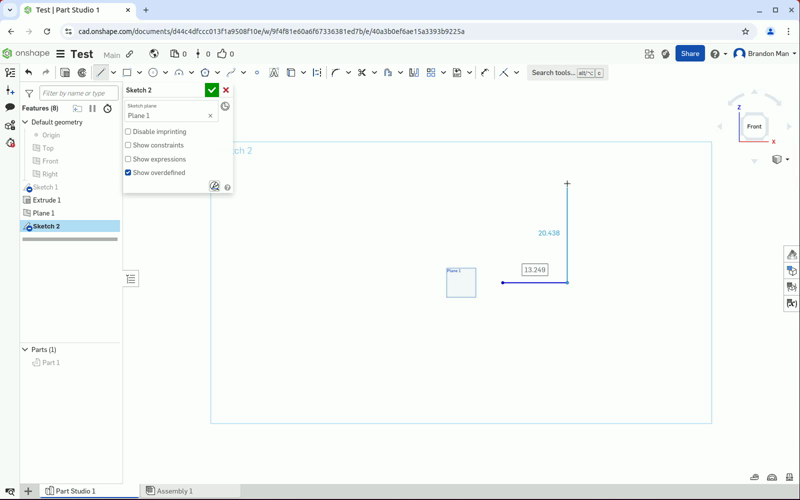
key_down(shift)
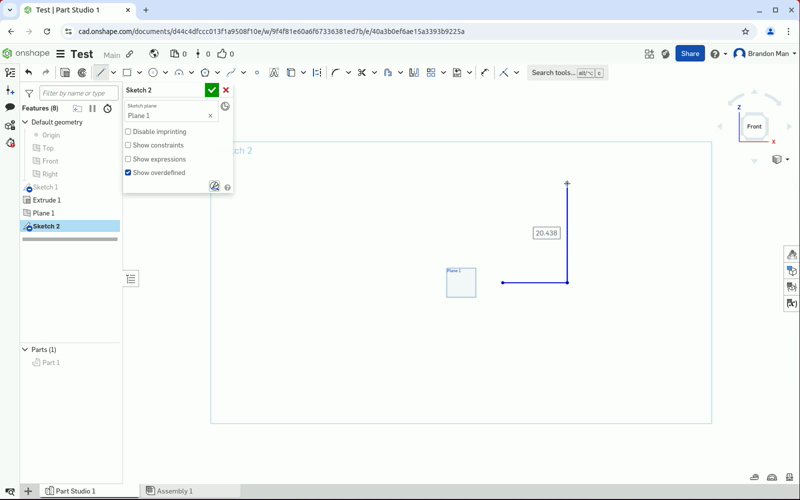
mouse_move(503, 183)
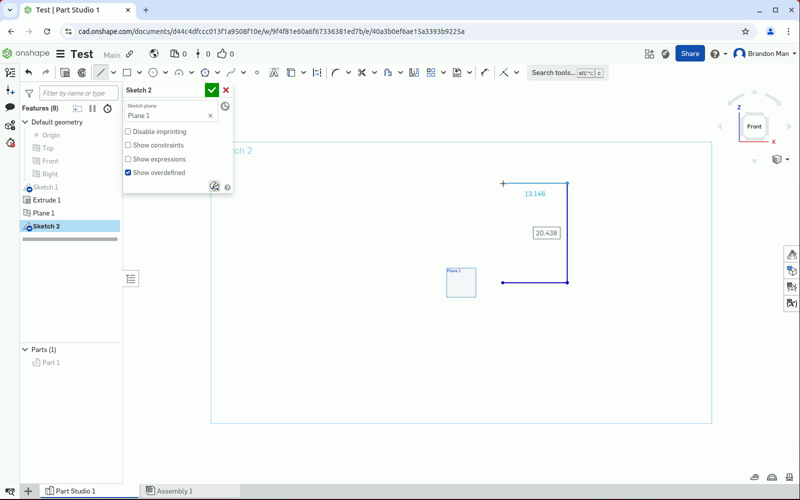
click(503, 183)
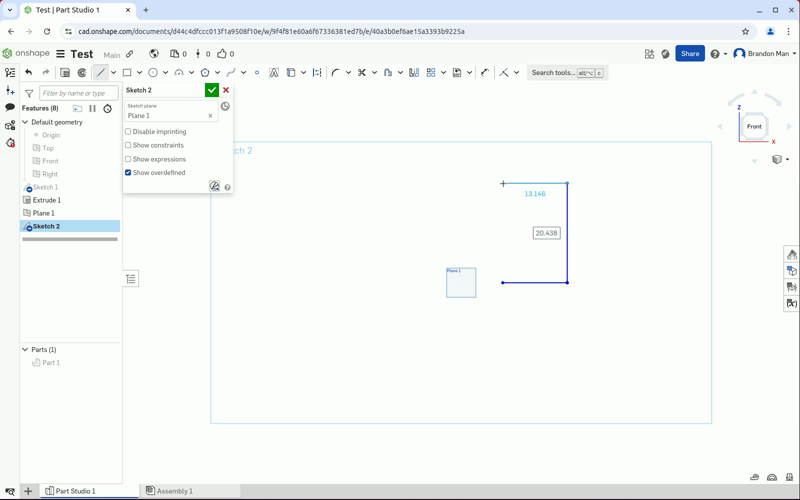
key_up(shift)
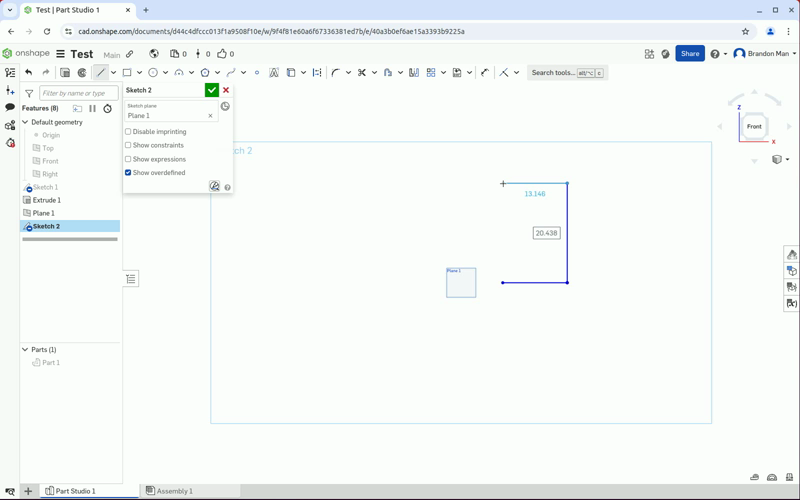
key_down(shift)
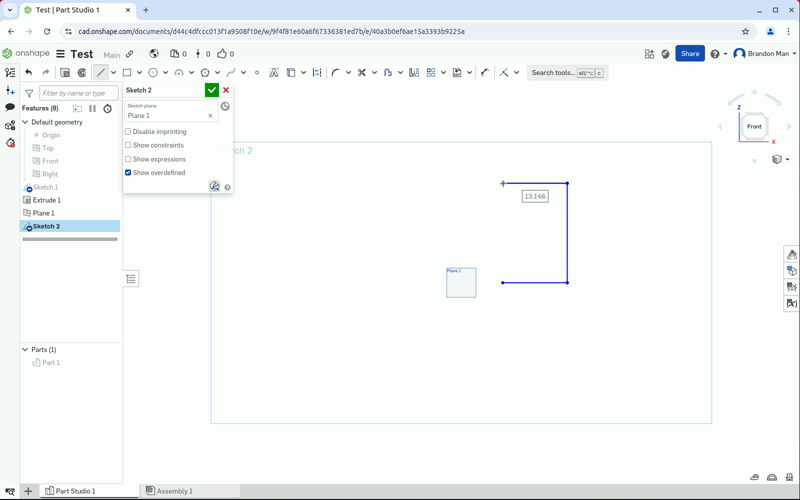
mouse_move(502, 282)
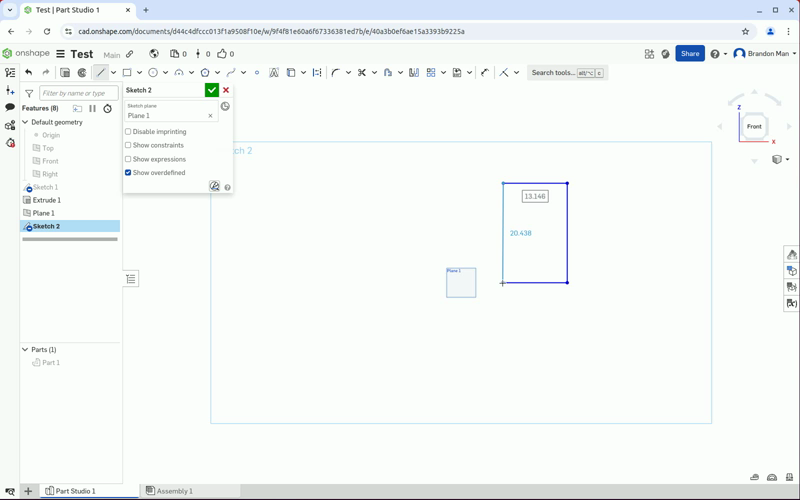
key_up(shift)
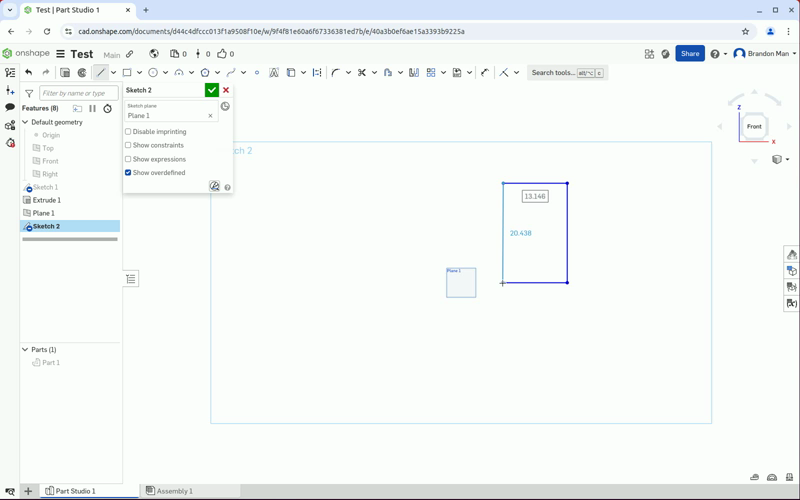
click(502, 282)
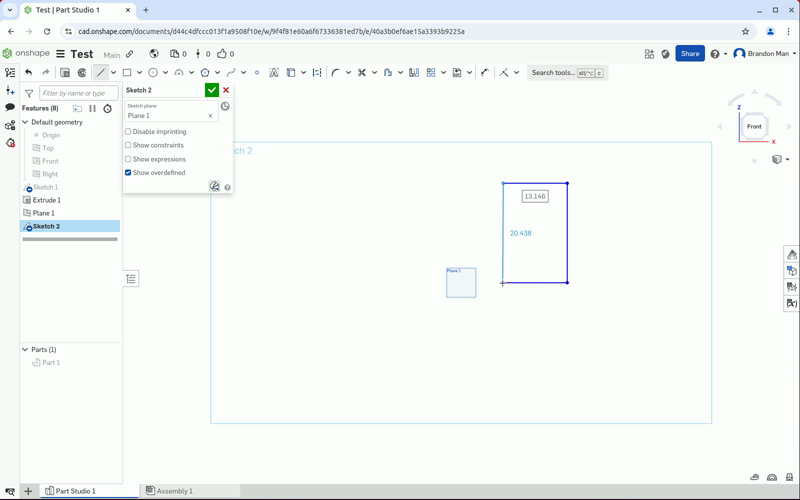
key(esc)
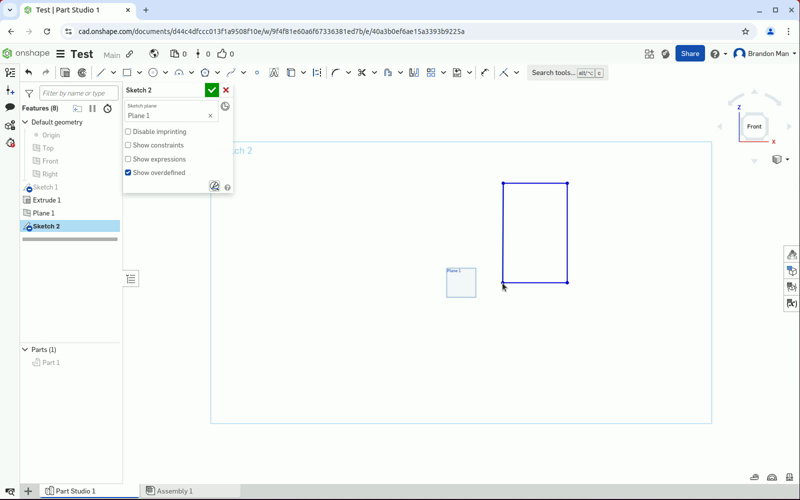
mouse_move(548, 226)
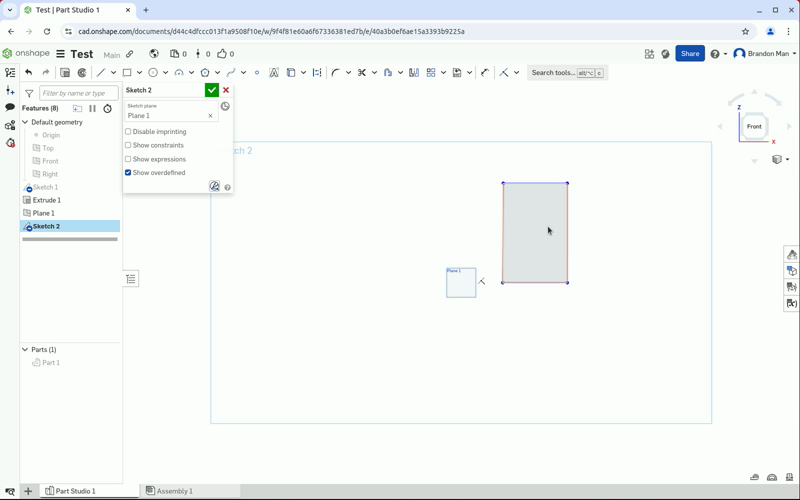
click(548, 226)
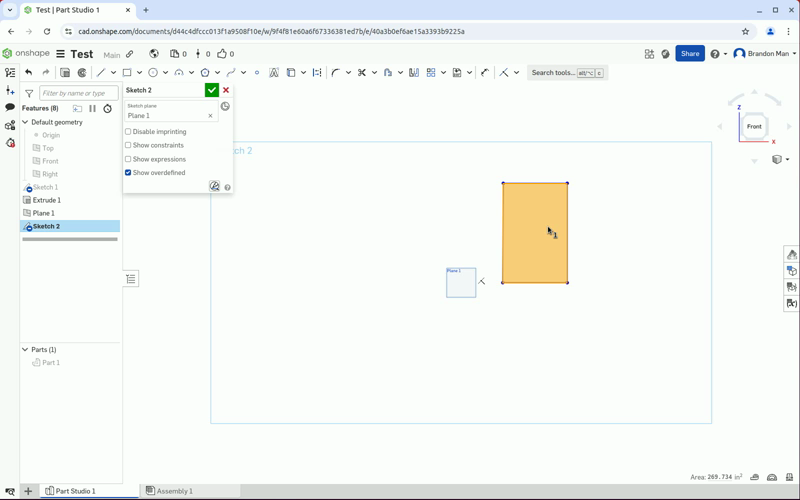
mouse_move(73, 352)
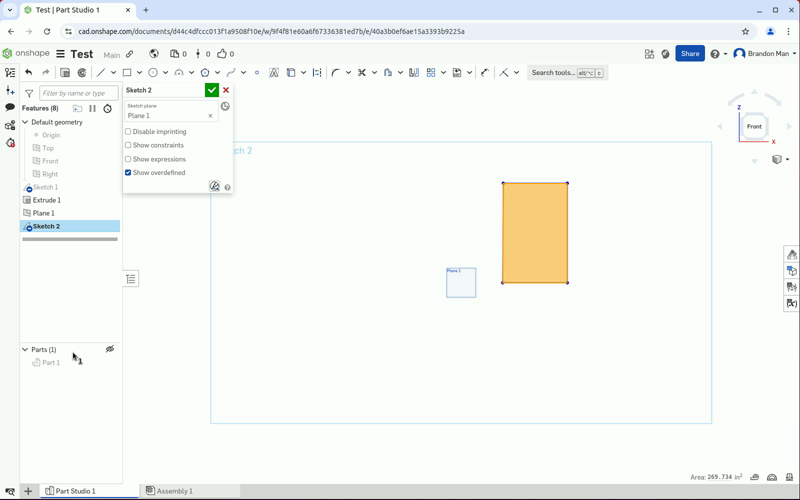
key(shift+y)
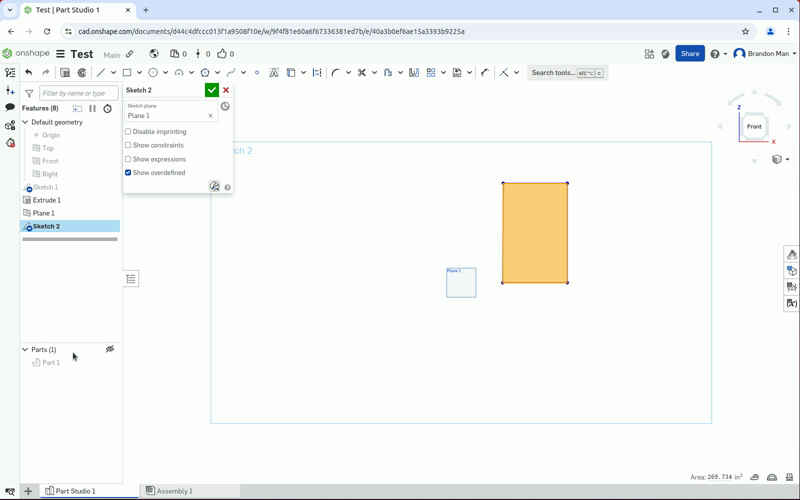
key(shift+e)
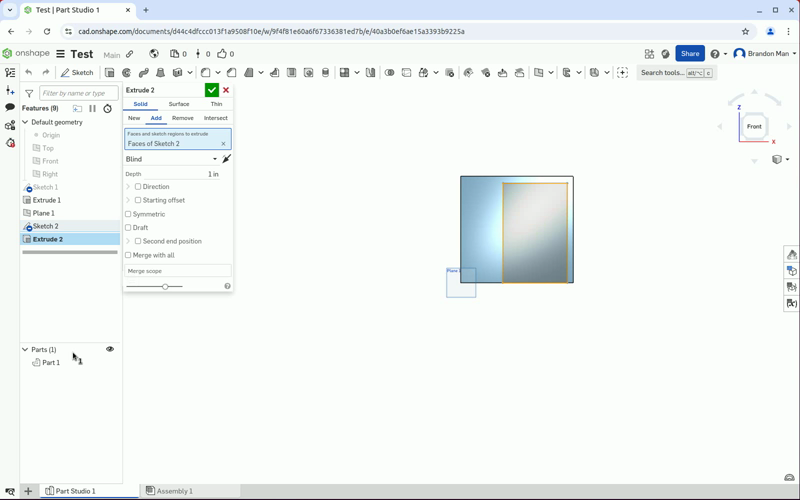
mouse_move(143, 106)
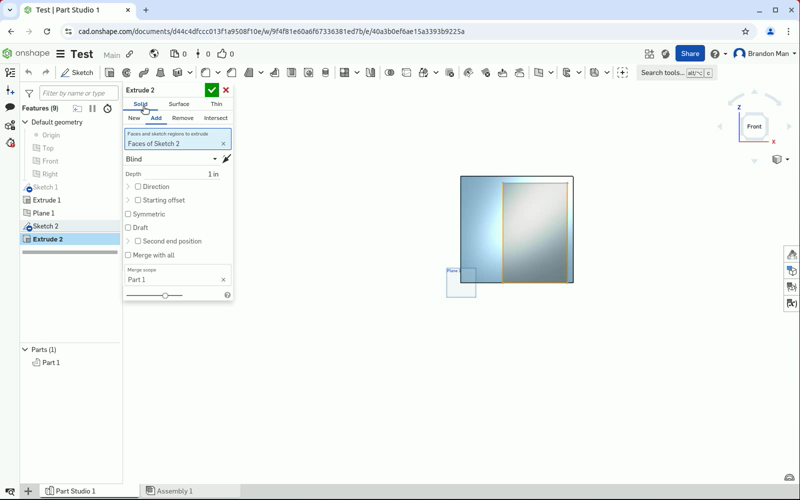
click(143, 106)
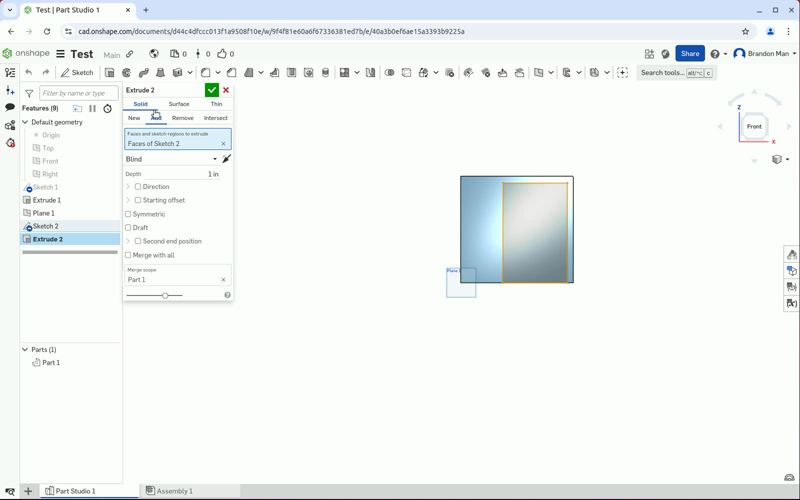
mouse_move(186, 120)
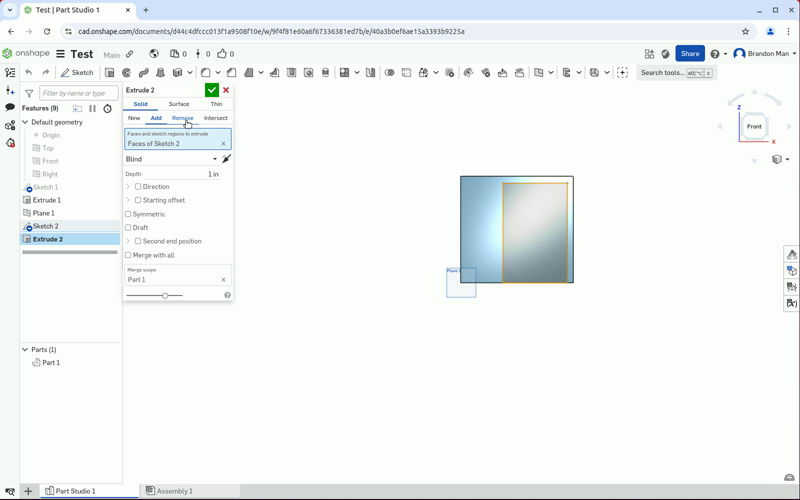
click(186, 120)
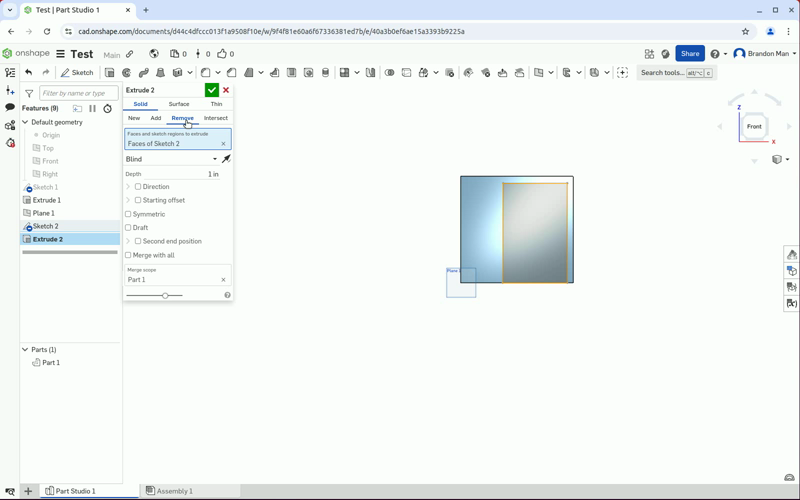
key(tab, 4)
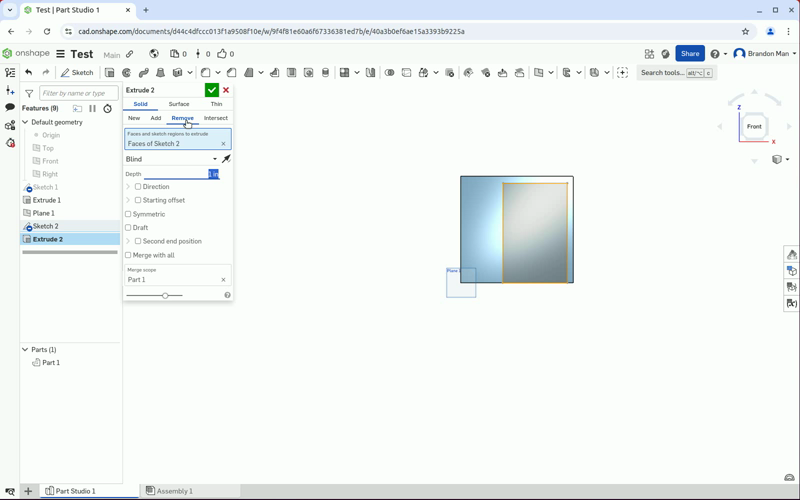
text(15.165)
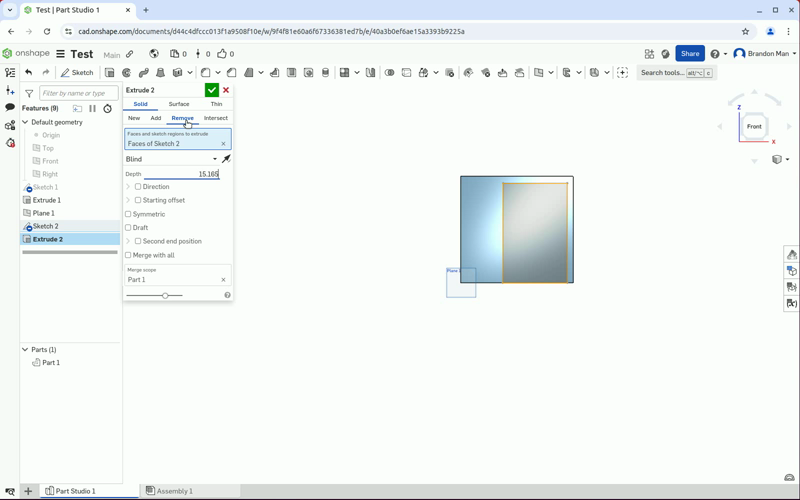
key(tab, 6)
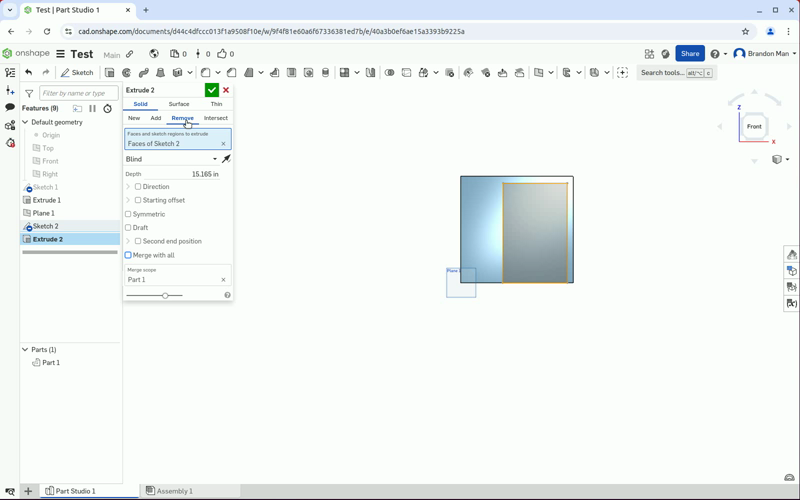
key(space)
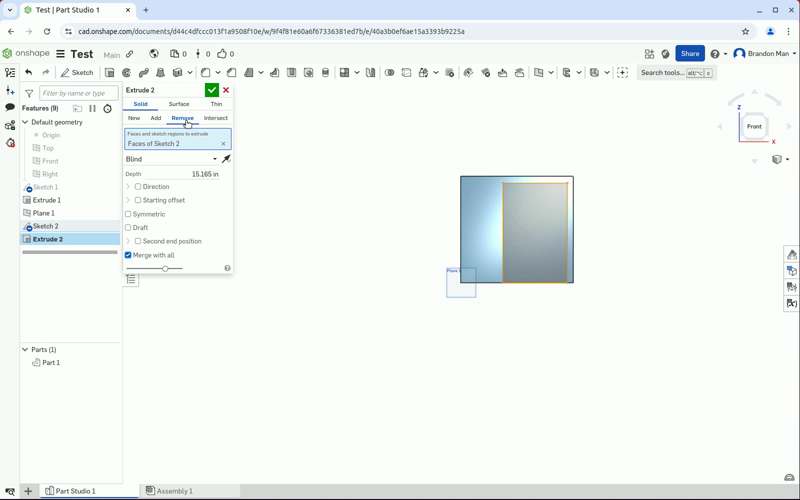
key(enter)
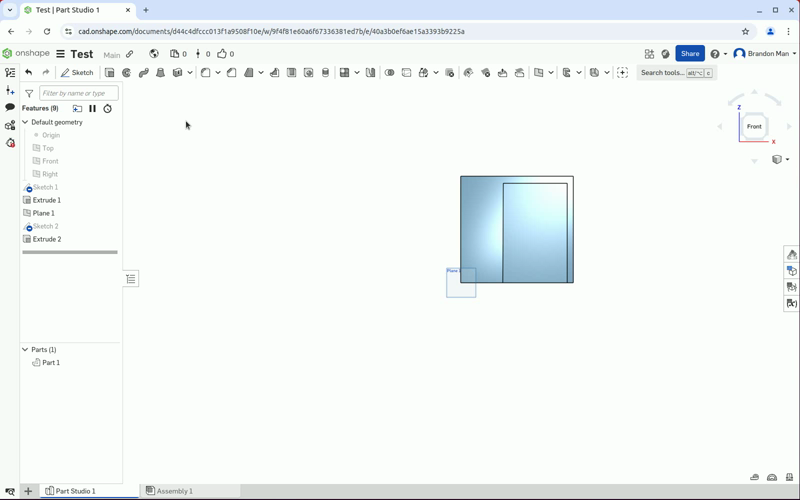
key(shift+h)
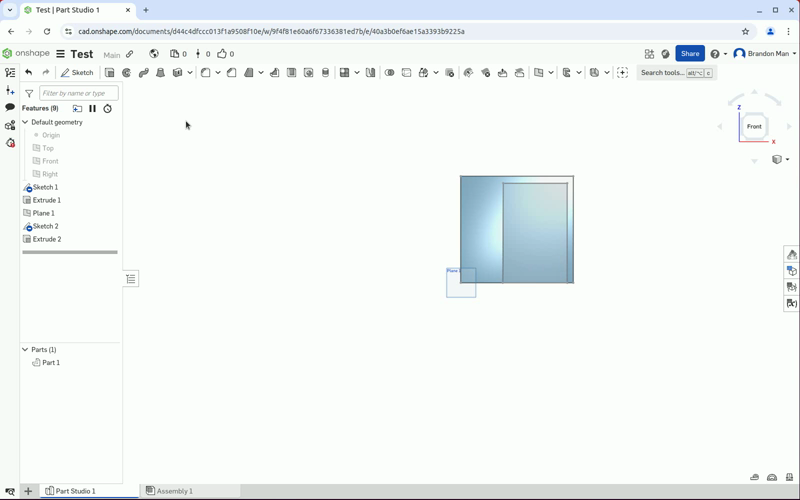
key(shift+h)
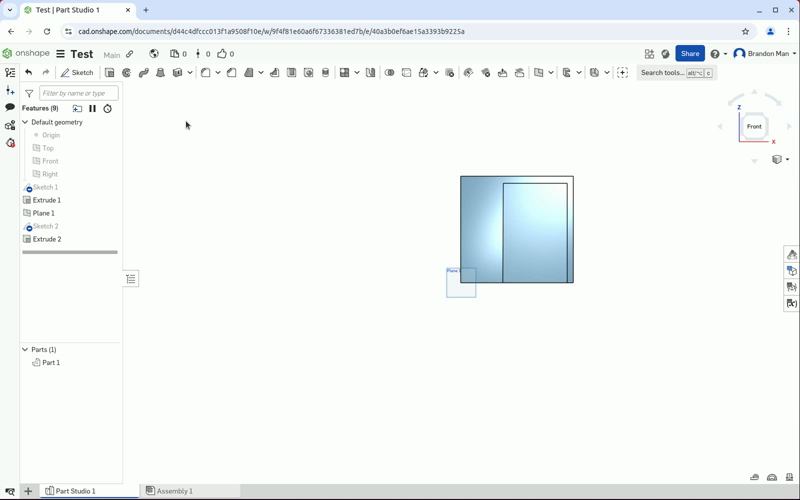
mouse_move(73, 189)
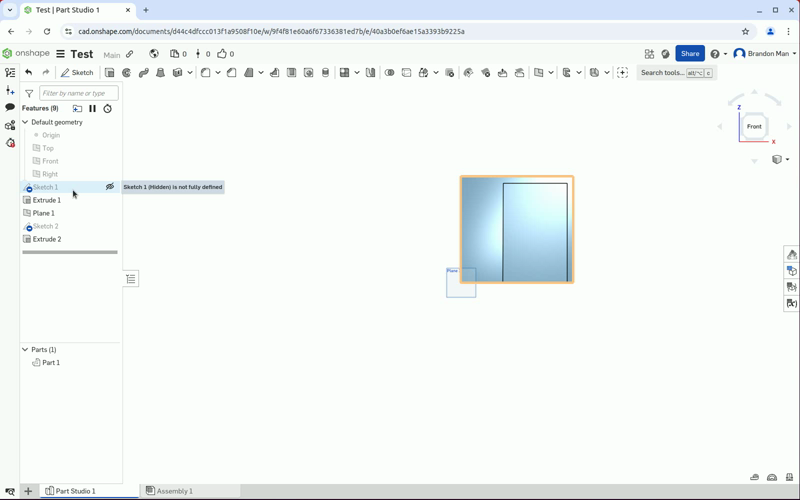
click(73, 189)
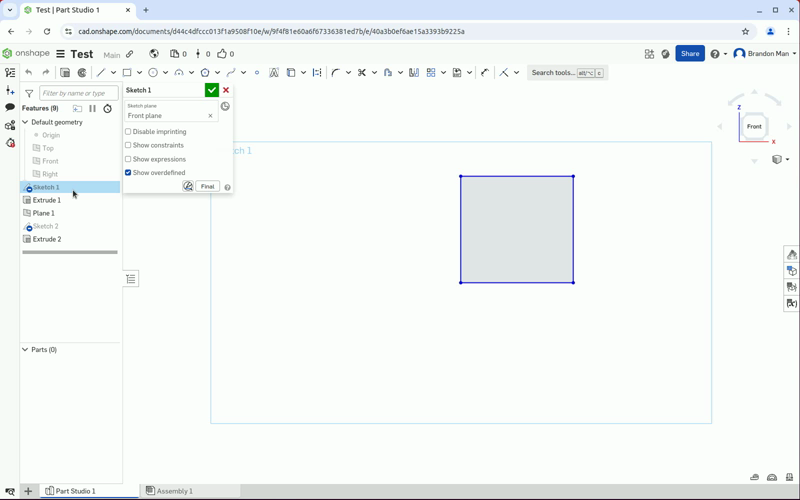
mouse_move(229, 92)
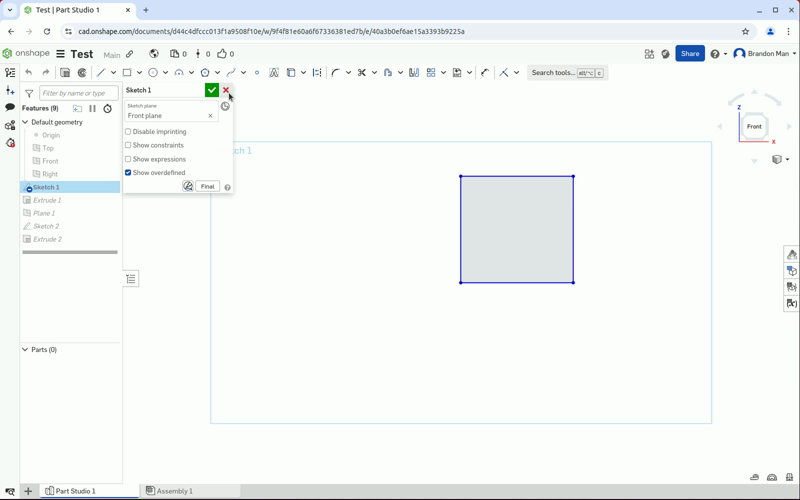
click(229, 92)
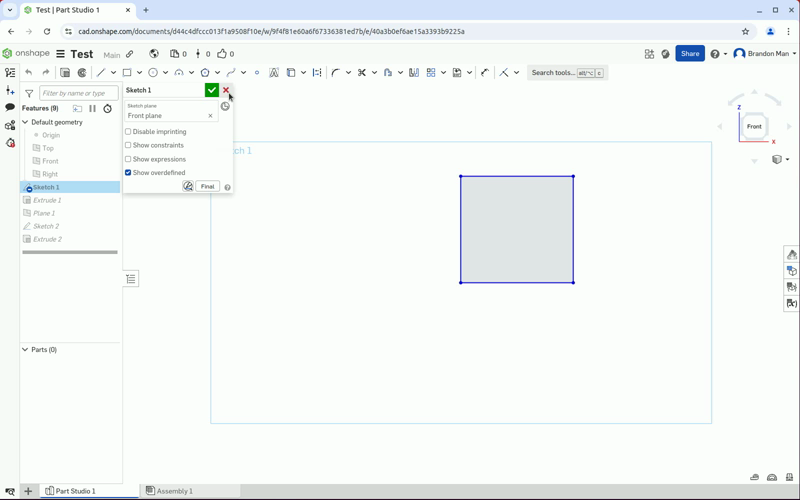
key(shift+s)
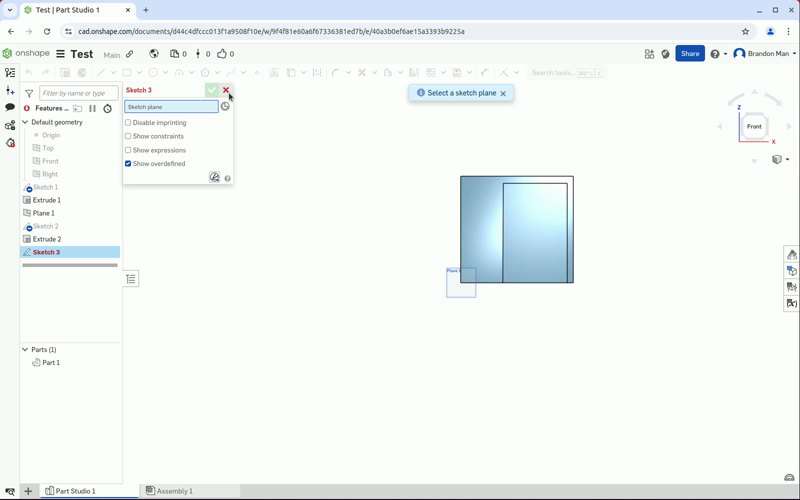
mouse_move(73, 215)
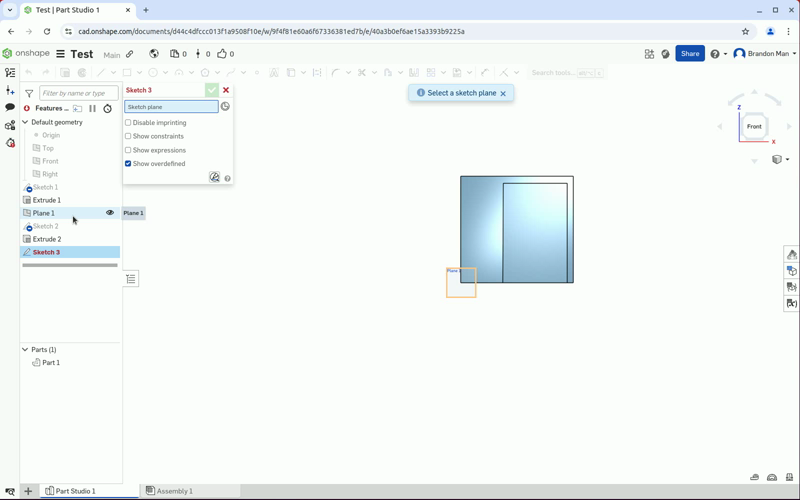
click(73, 215)
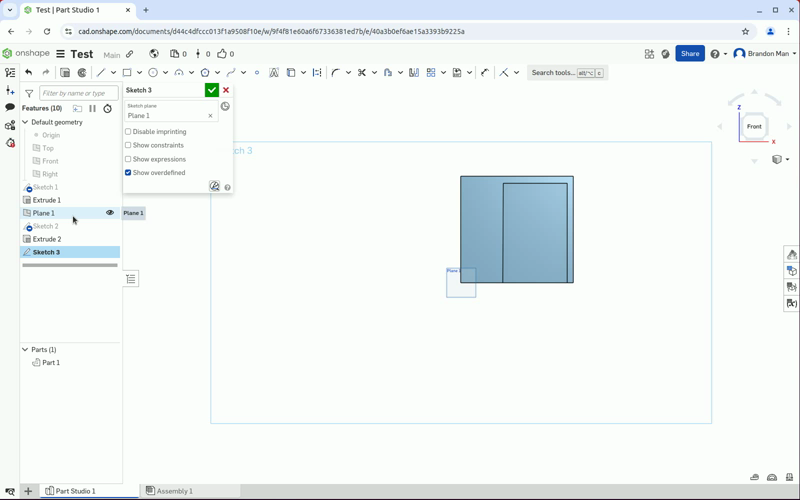
mouse_move(73, 352)
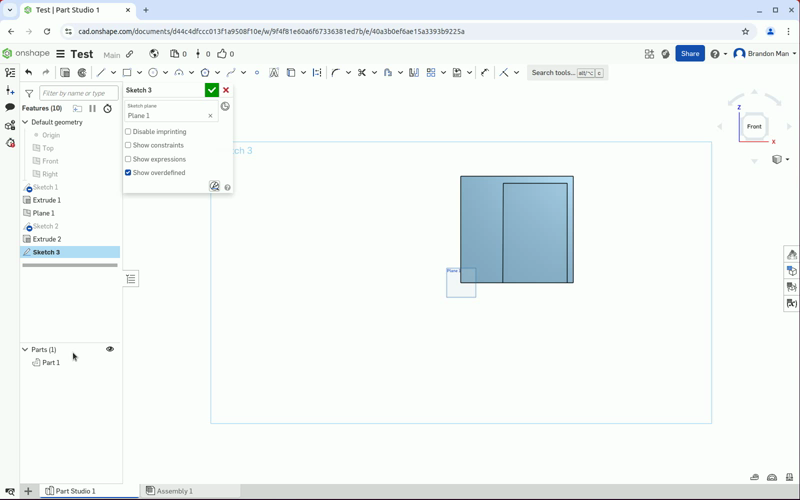
key(y)
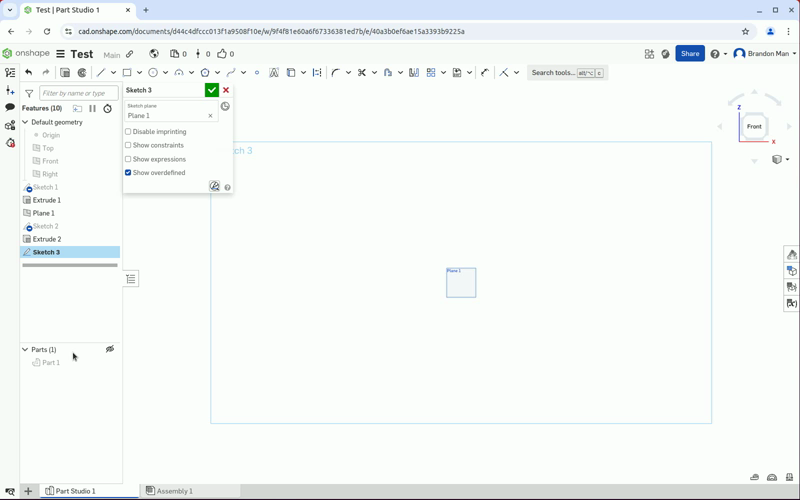
key(l)
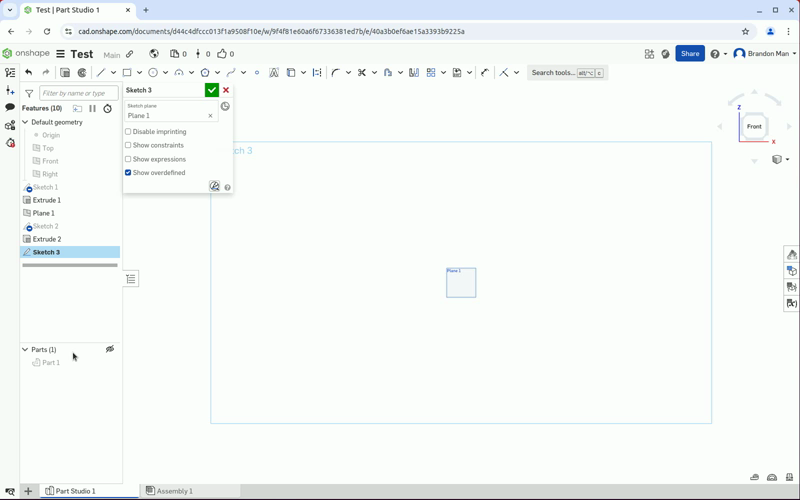
key_down(shift)
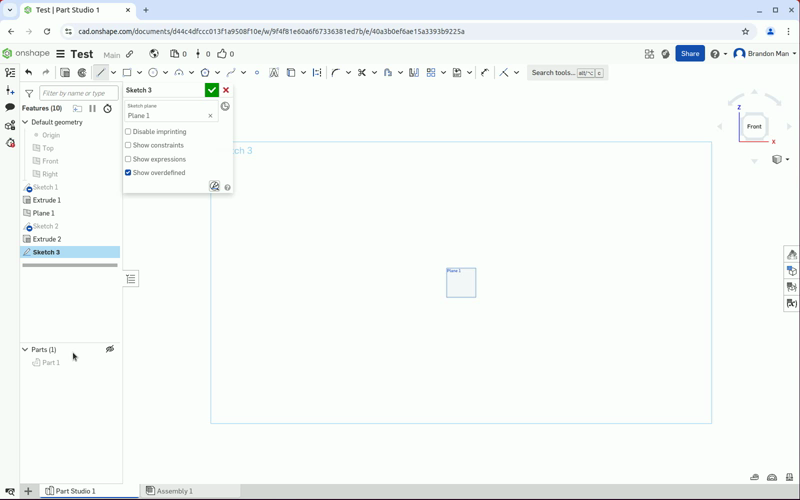
mouse_move(464, 279)
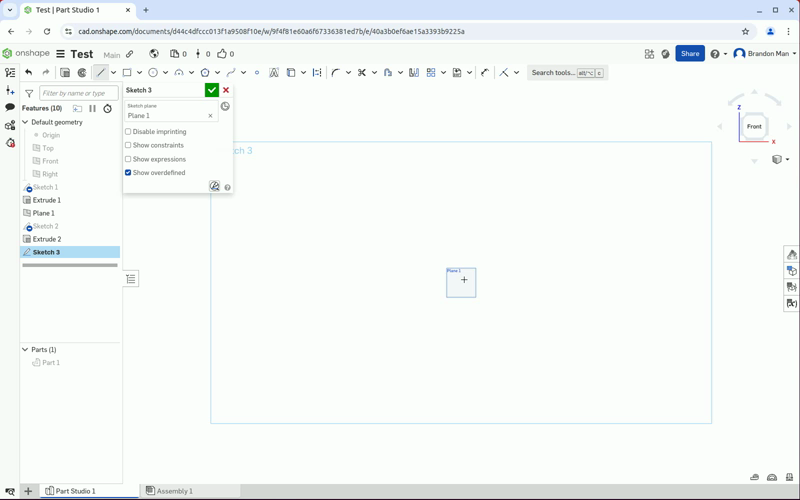
click(464, 279)
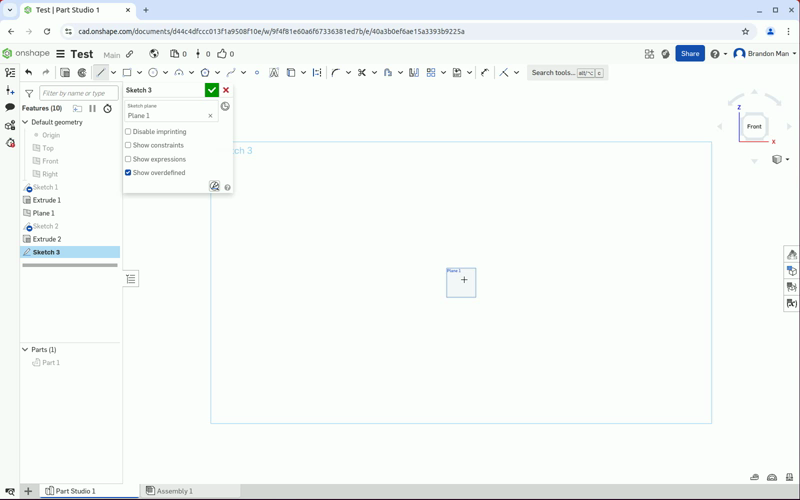
key_up(shift)
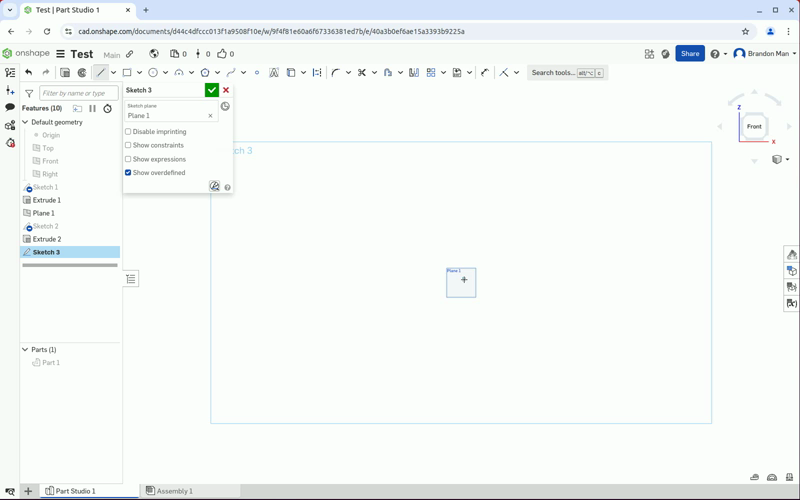
key_down(shift)
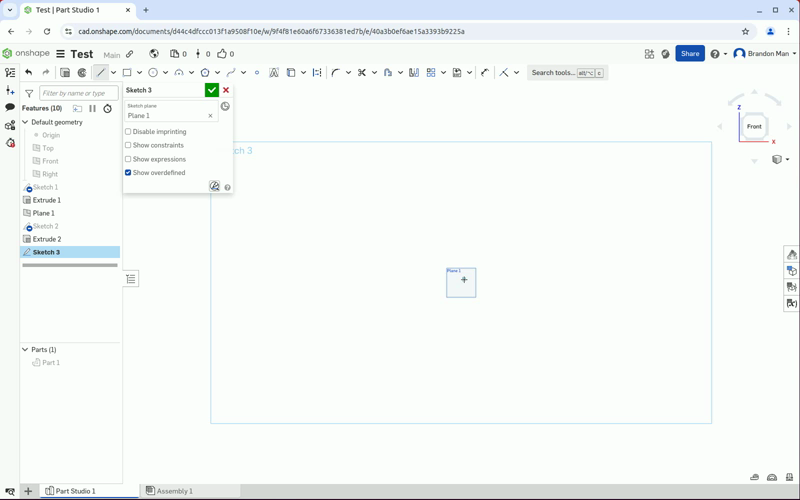
mouse_move(494, 279)
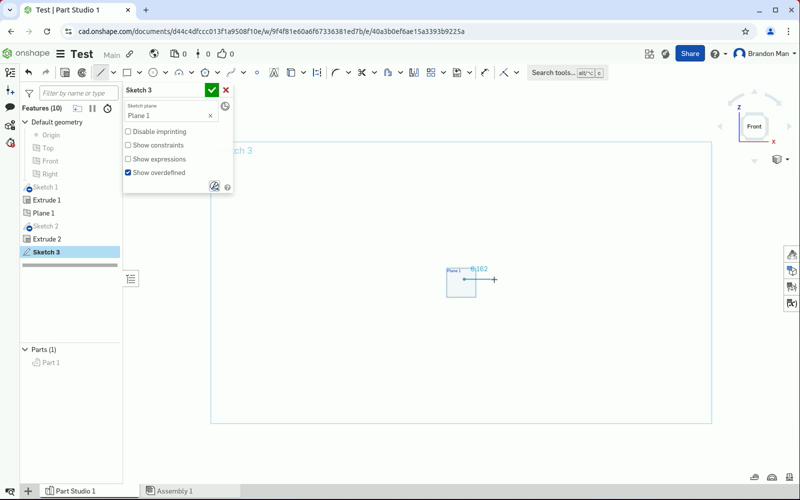
mouse_move(500, 279)
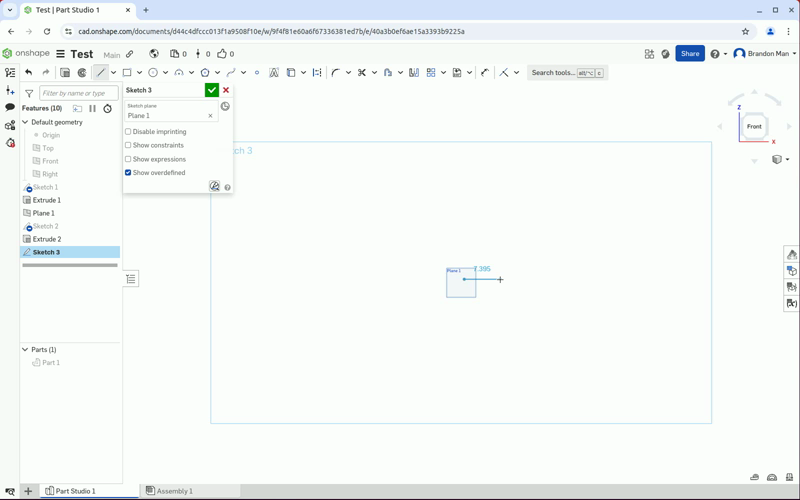
click(500, 279)
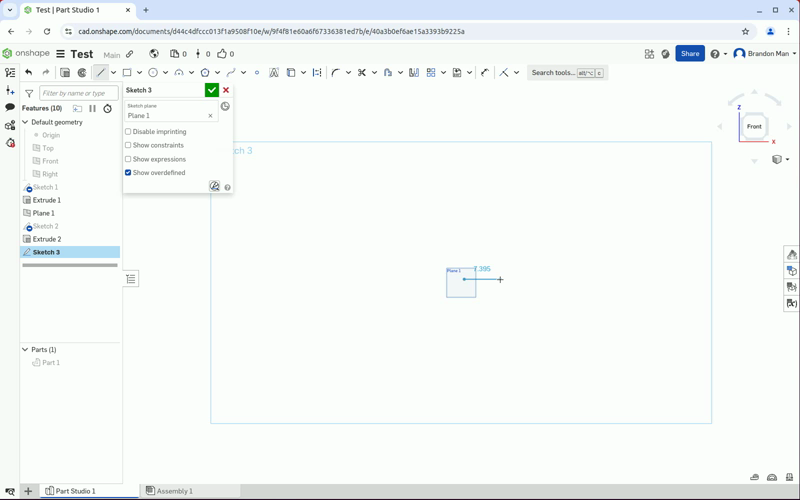
key_up(shift)
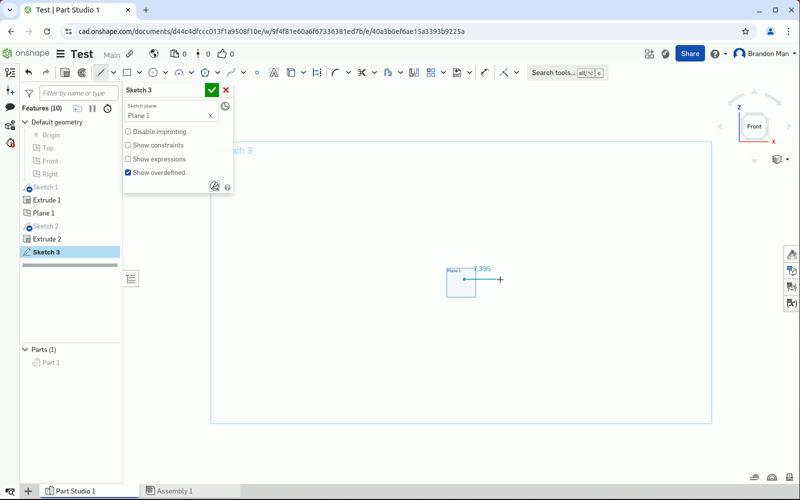
key_down(shift)
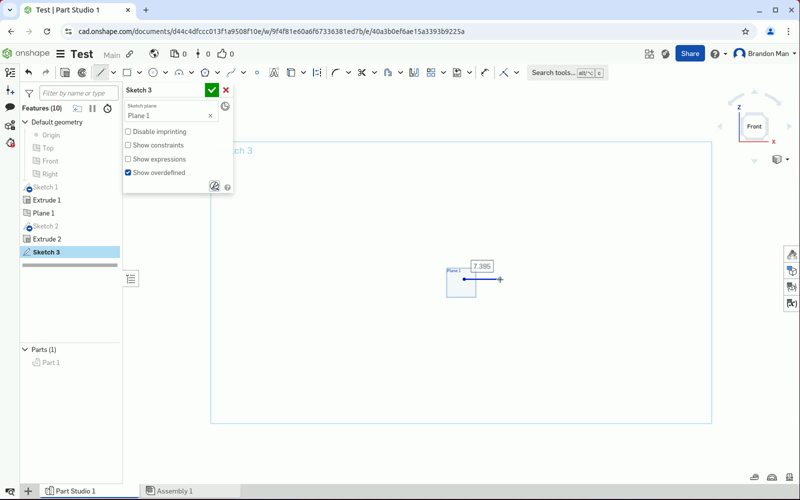
mouse_move(500, 182)
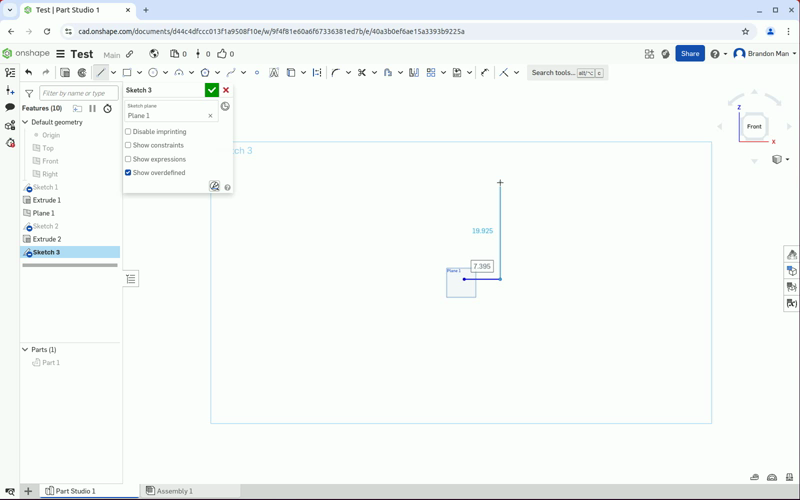
click(500, 182)
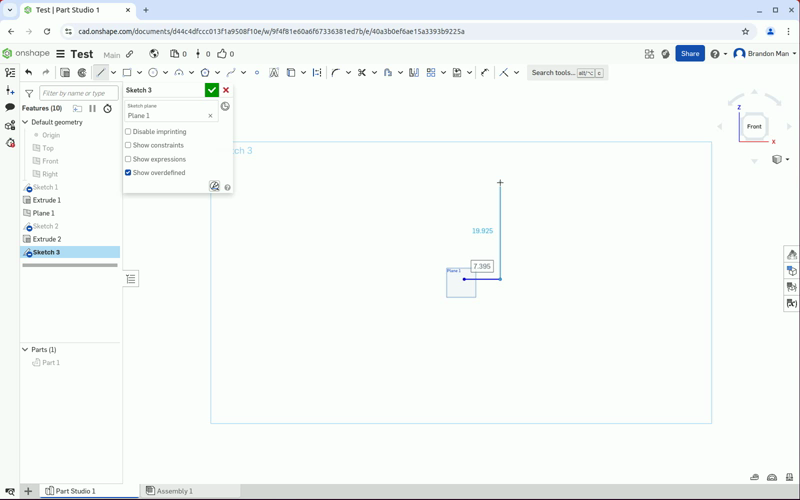
key_up(shift)
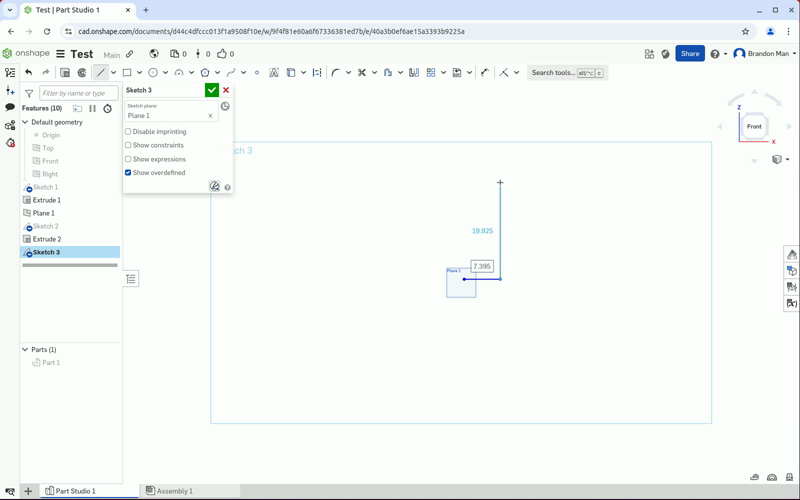
key_down(shift)
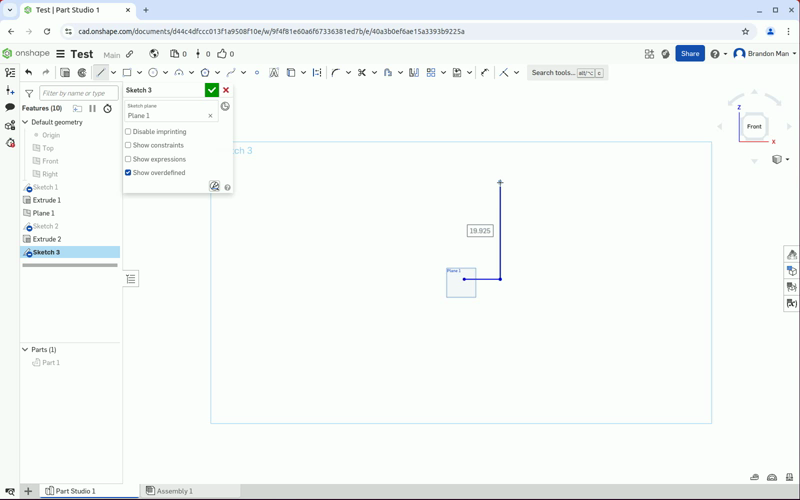
mouse_move(530, 182)
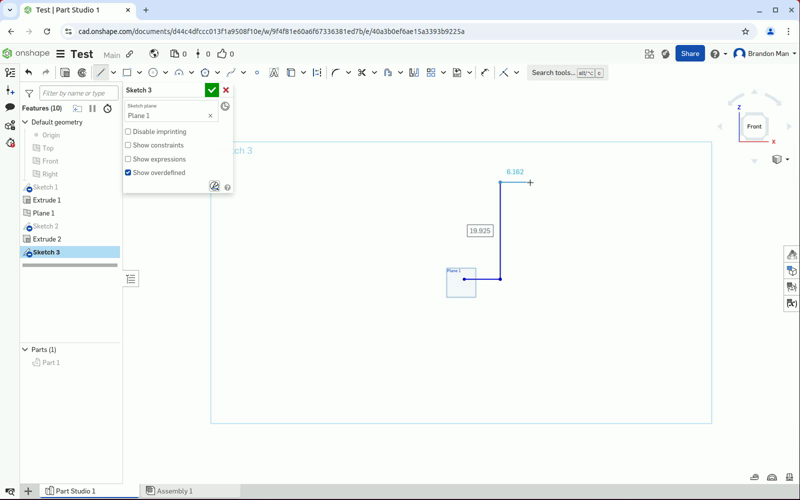
mouse_move(464, 182)
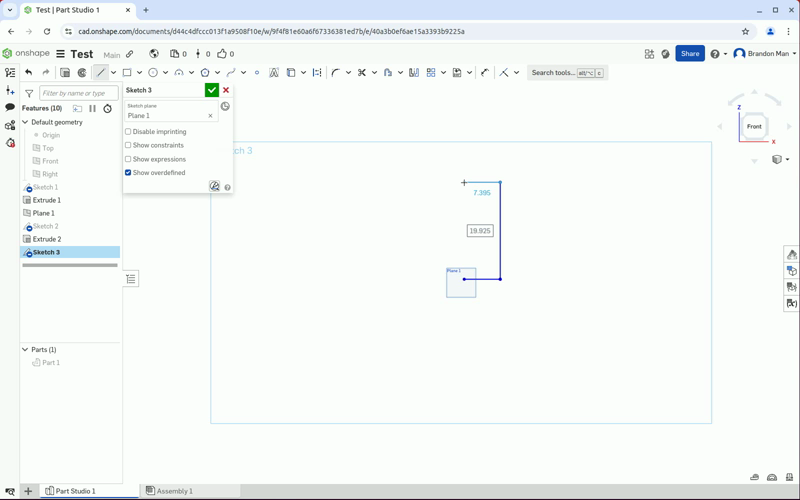
click(464, 182)
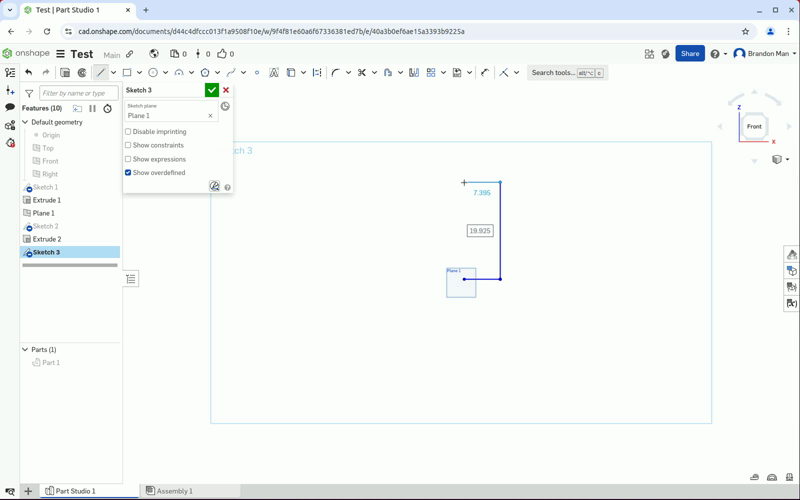
key_up(shift)
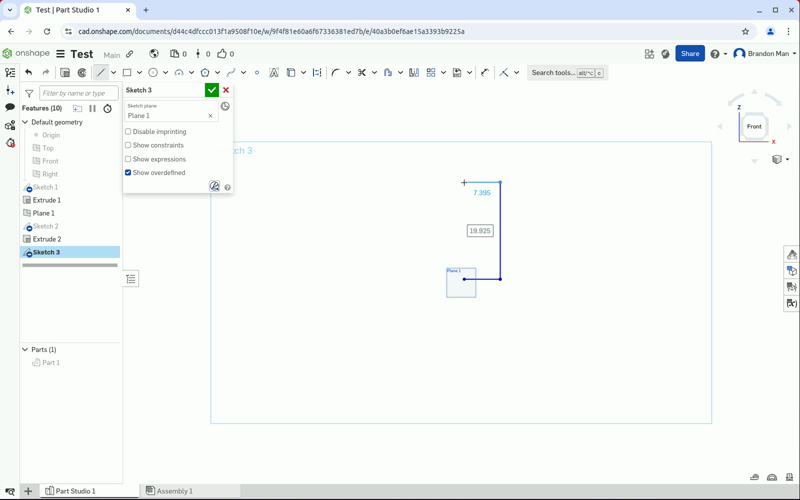
key_down(shift)
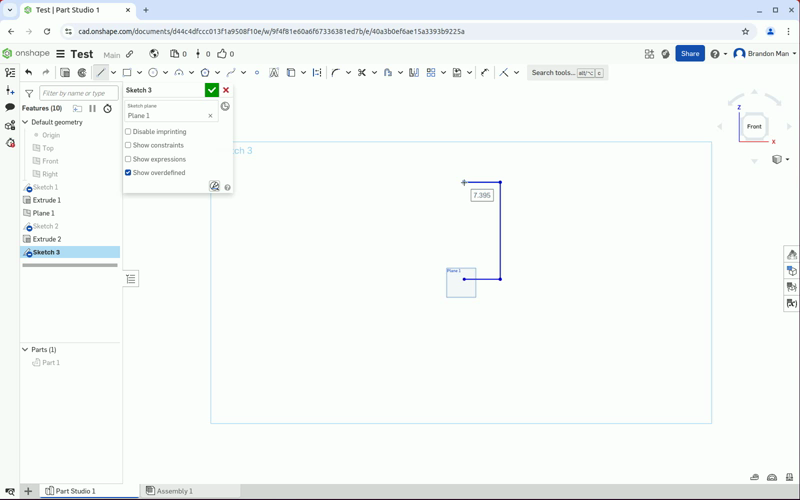
mouse_move(464, 279)
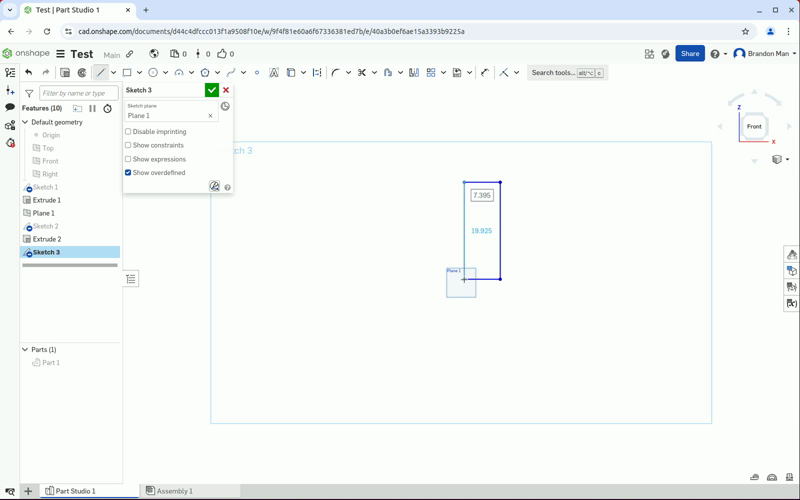
key_up(shift)
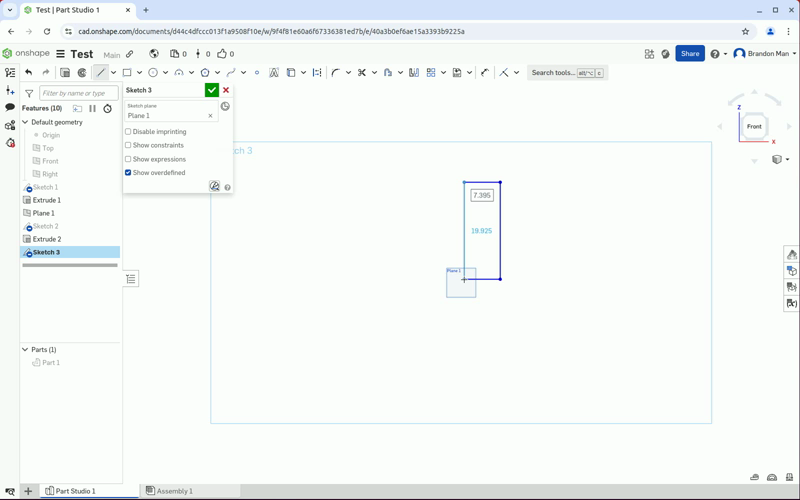
click(464, 279)
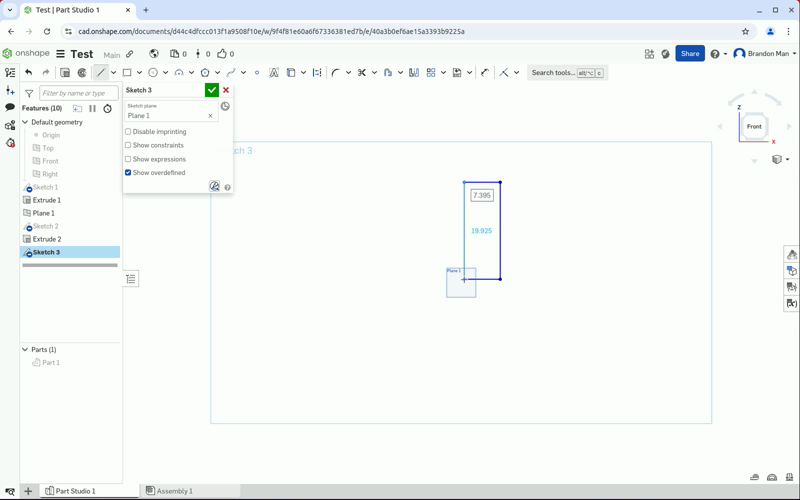
key(esc)
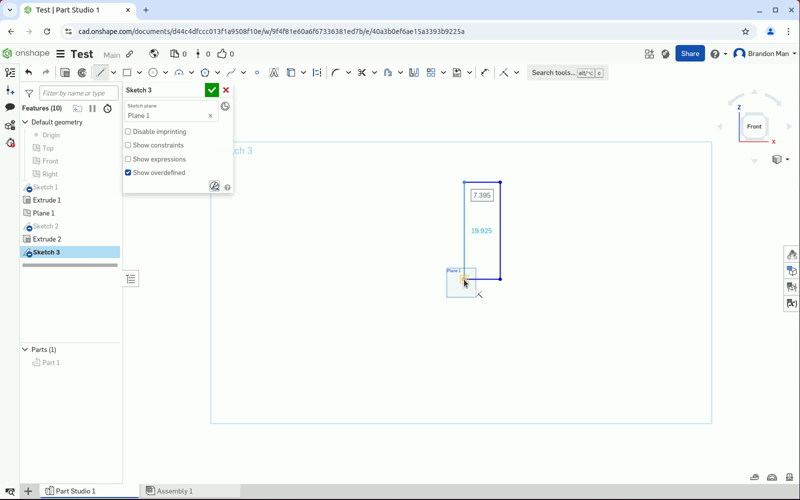
mouse_move(467, 247)
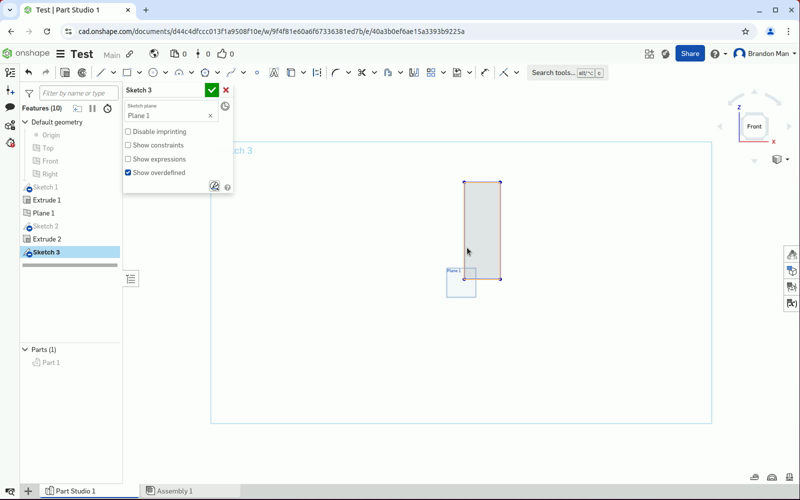
click(467, 247)
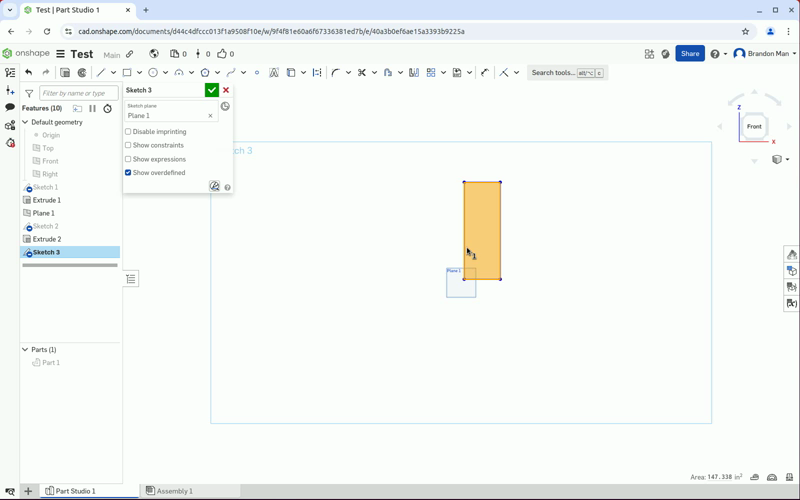
mouse_move(73, 352)
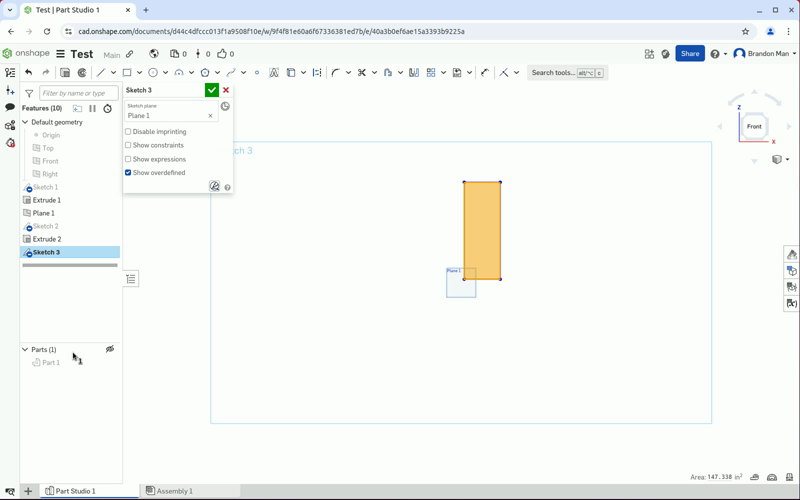
key(shift+y)
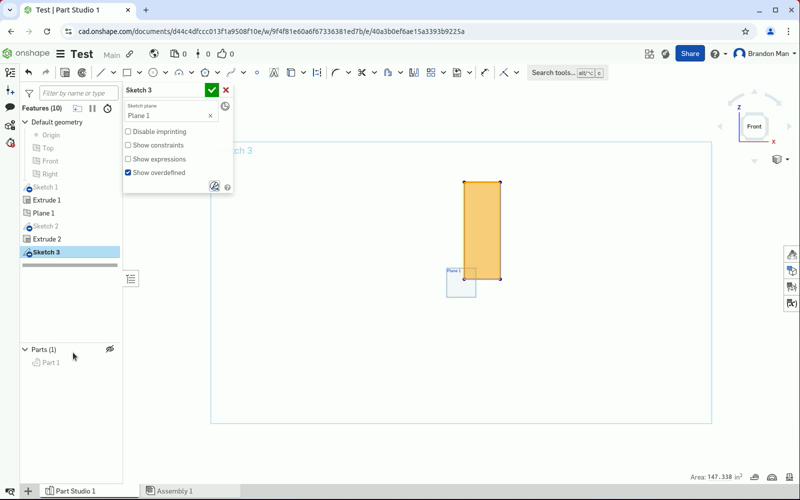
key(shift+e)
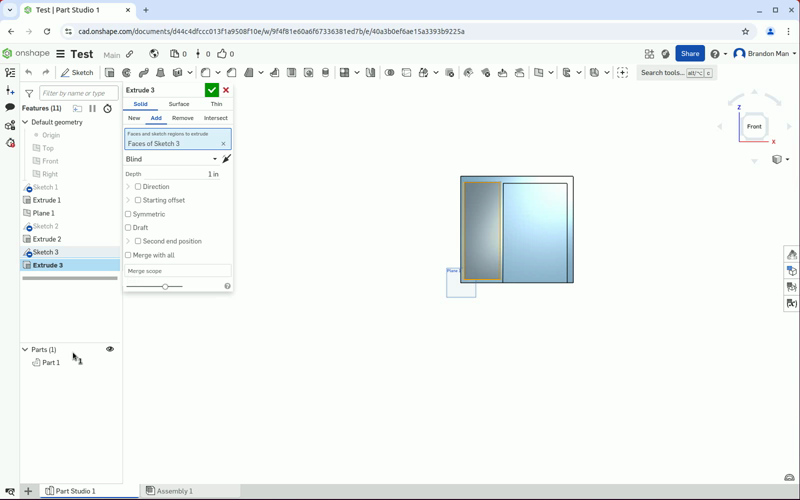
mouse_move(143, 106)
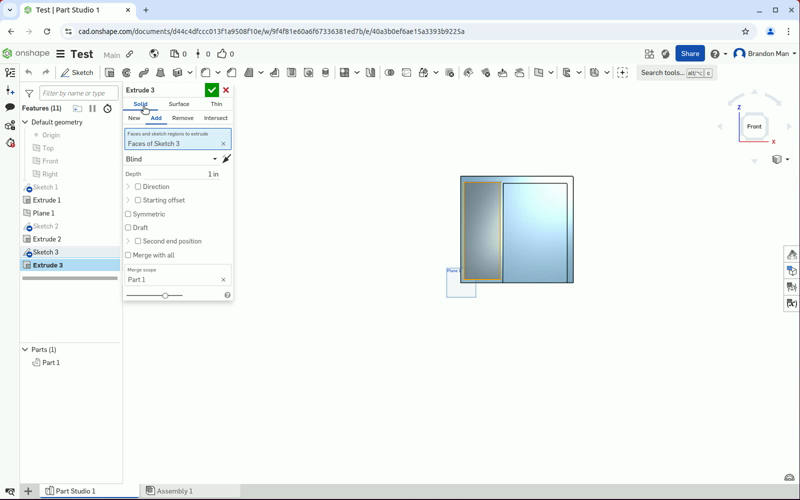
click(143, 106)
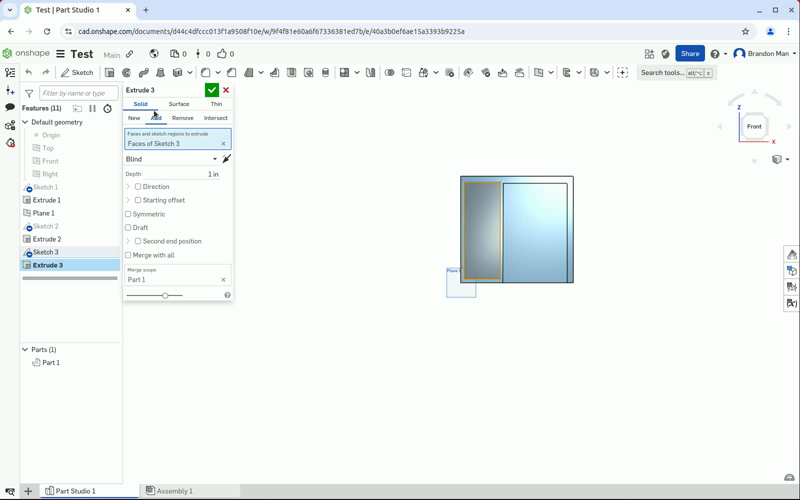
mouse_move(186, 120)
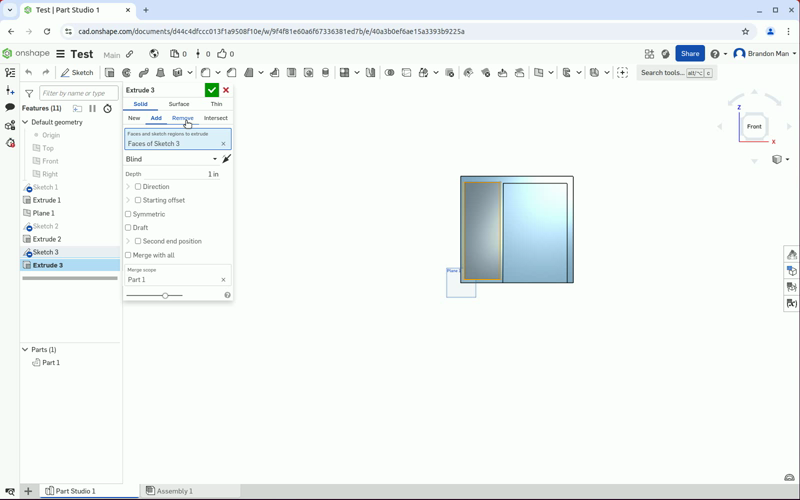
click(186, 120)
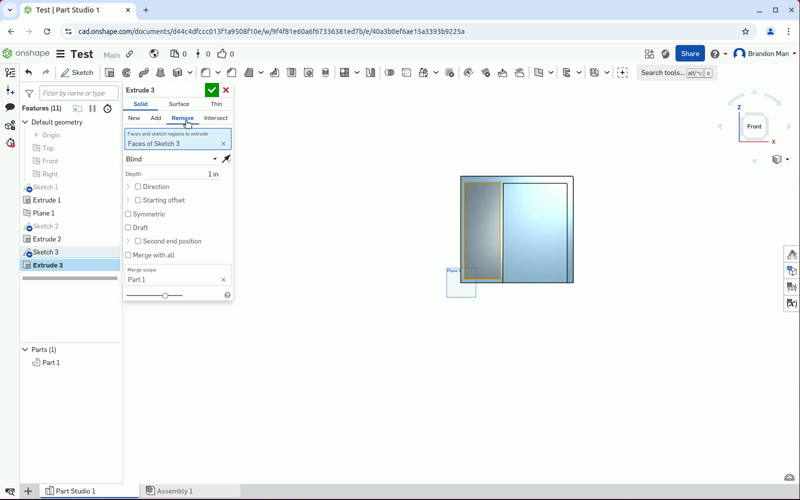
key(tab, 4)
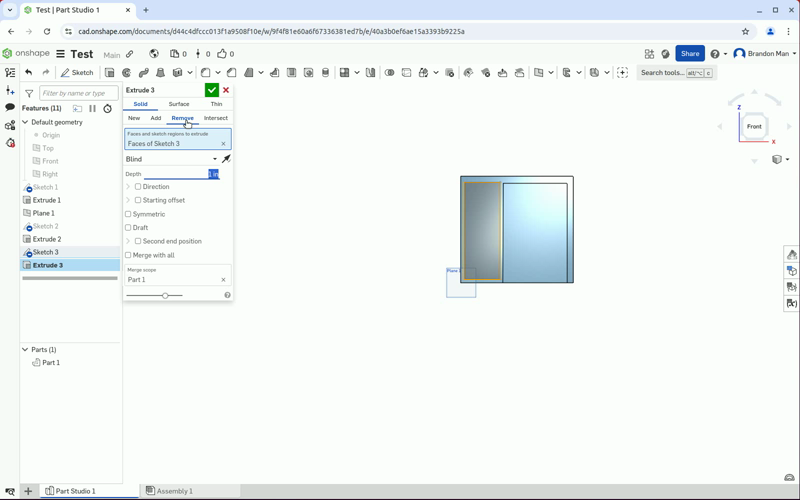
text(14.683)
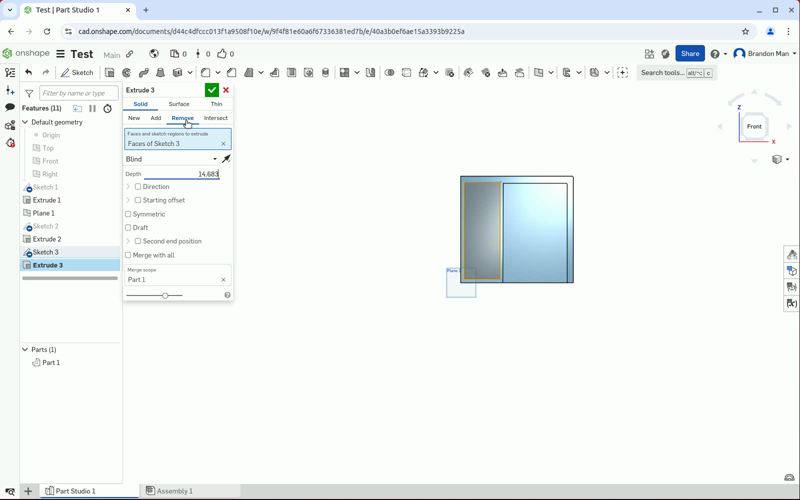
key(tab, 6)
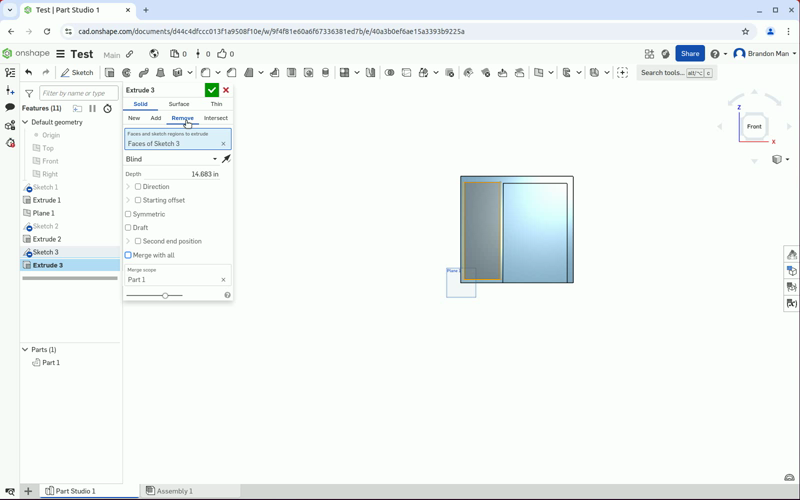
key(space)
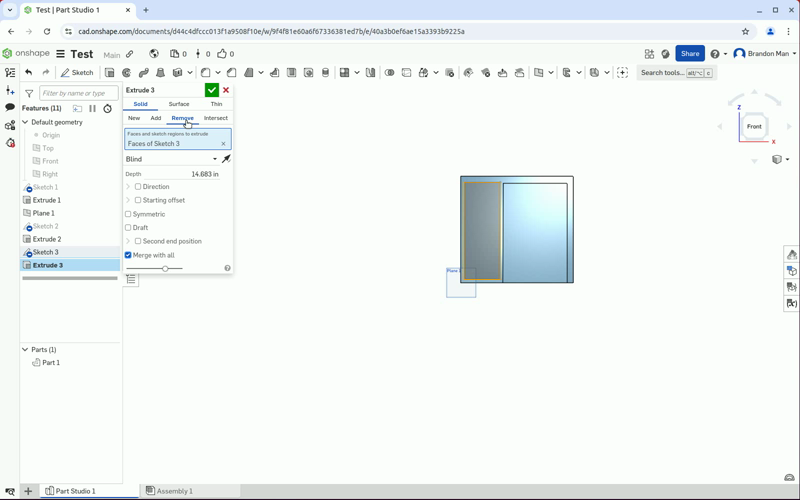
key(enter)
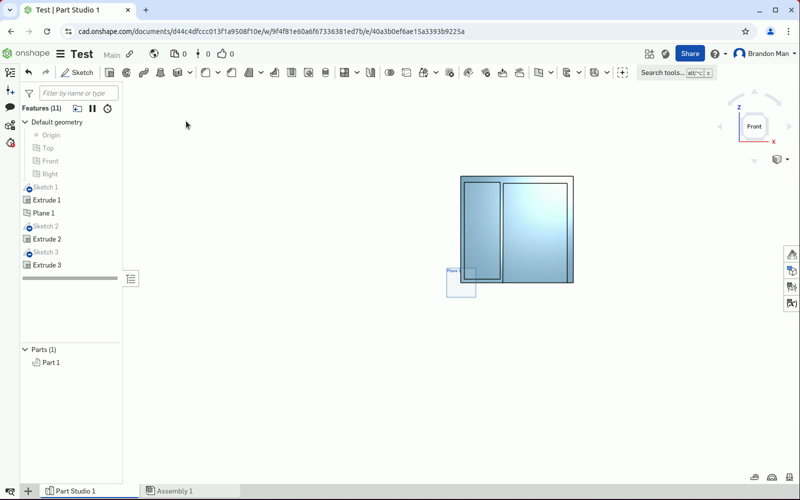
key(shift+h)
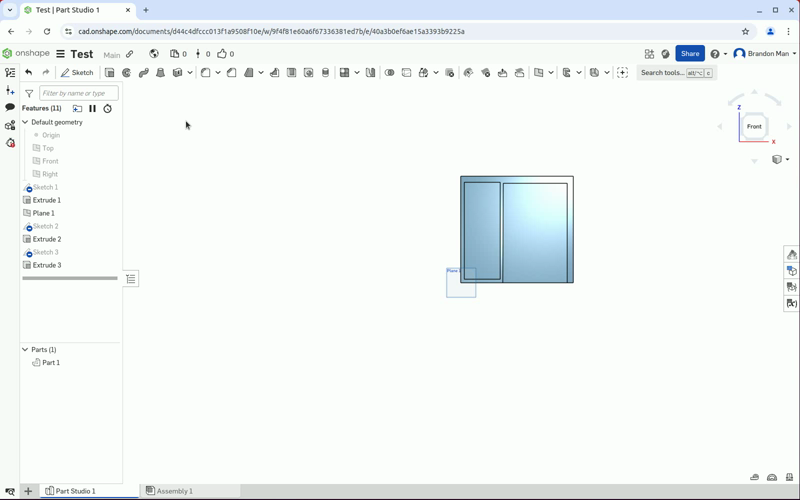
key(shift+h)
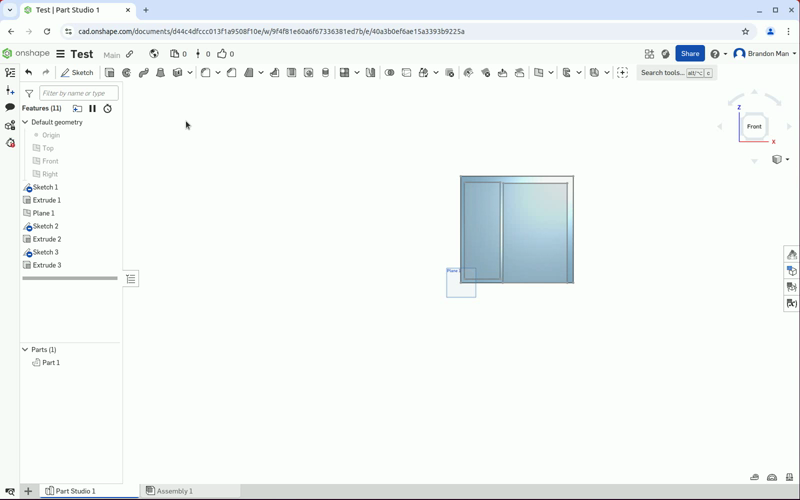
key(shift+7)
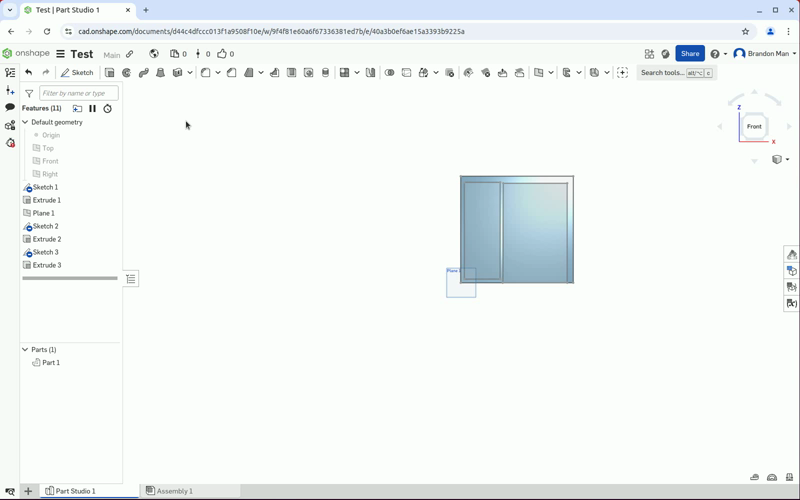
key(left, 2)
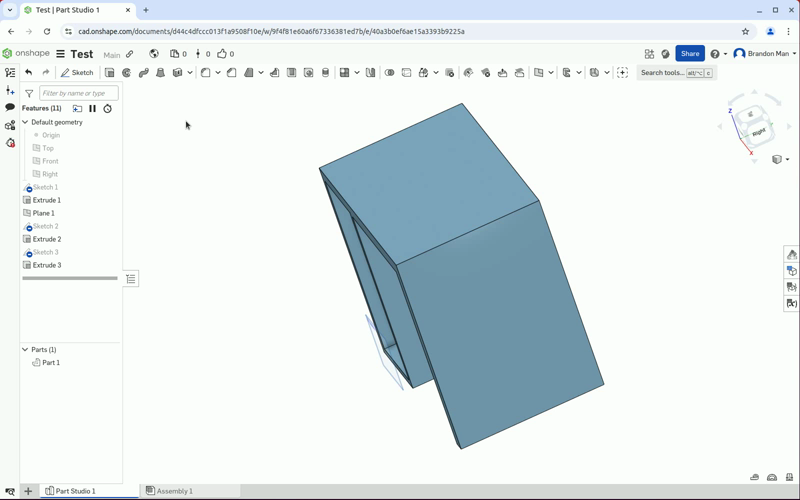
key(down, 2)
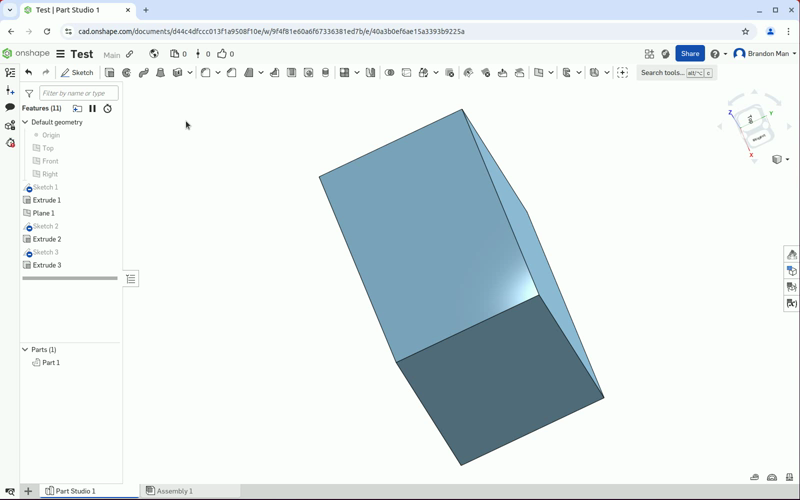
key(up, 2)
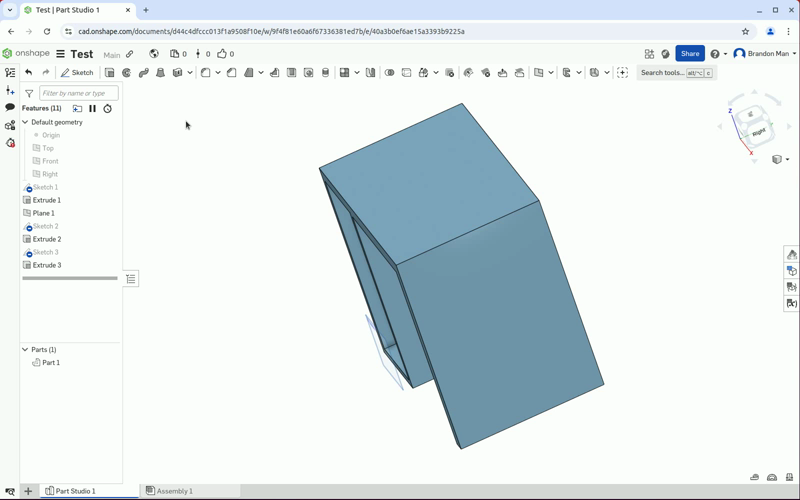
key(right, 2)
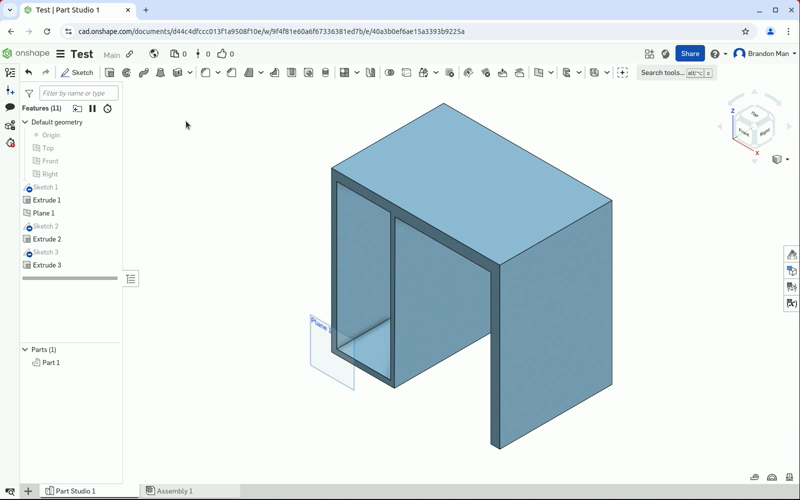
mouse_move(73, 189)
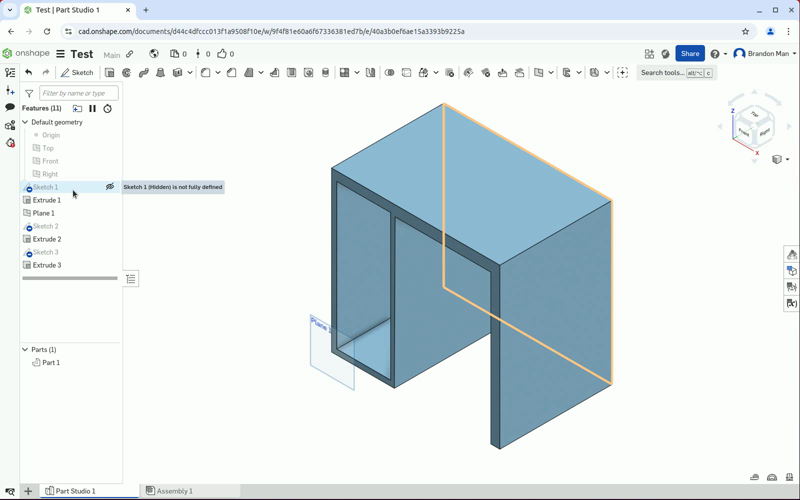
click(73, 189)